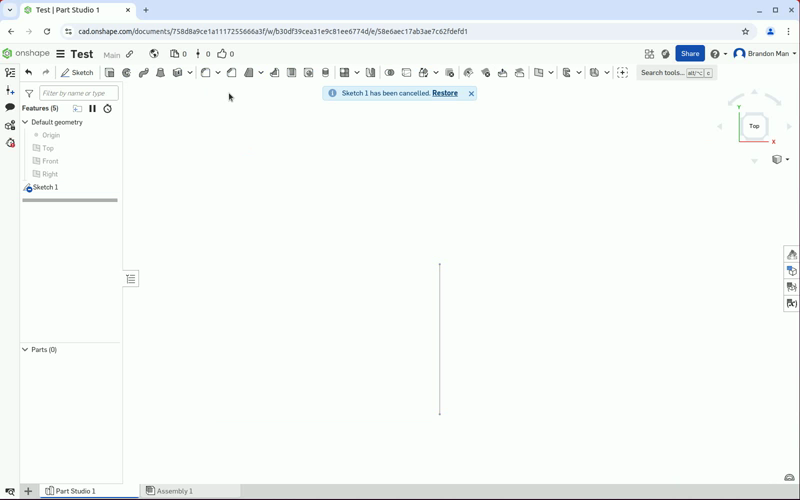
key(shift+h)
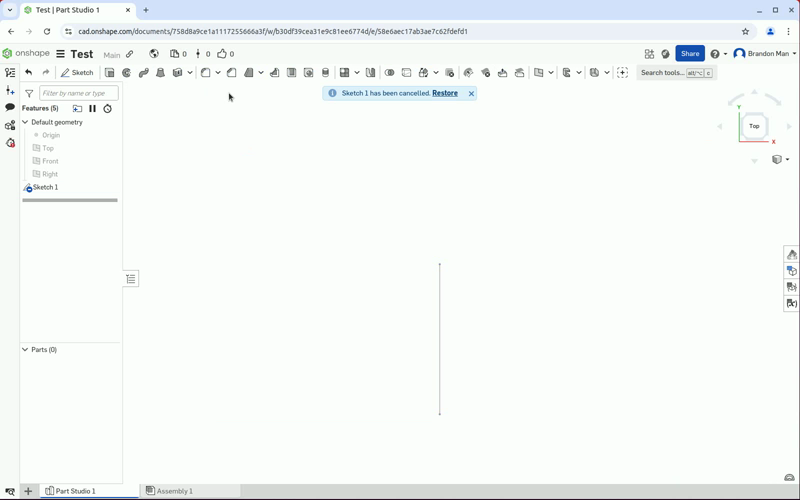
key(shift+s)
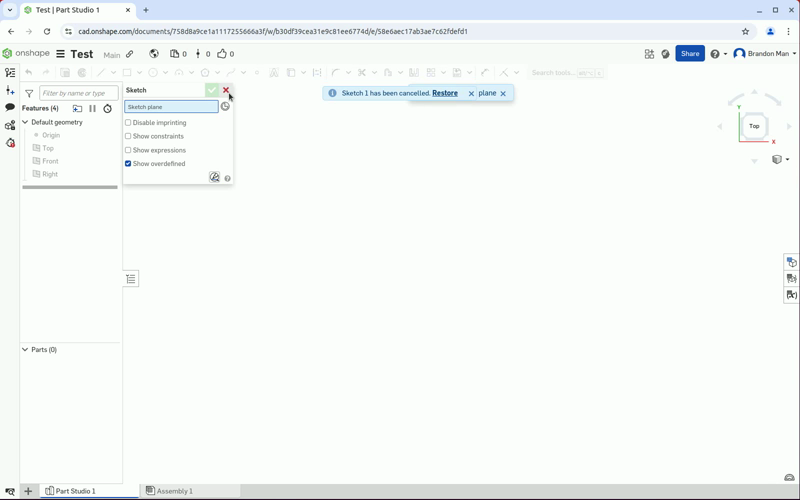
mouse_move(73, 150)
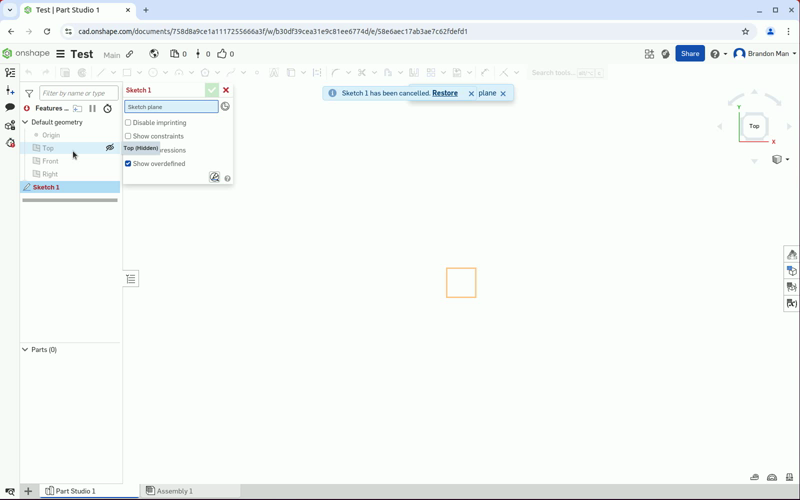
click(73, 150)
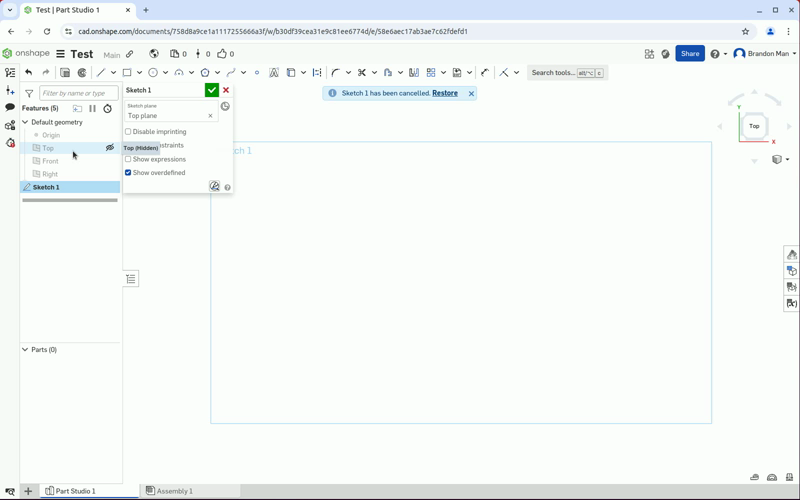
mouse_move(73, 352)
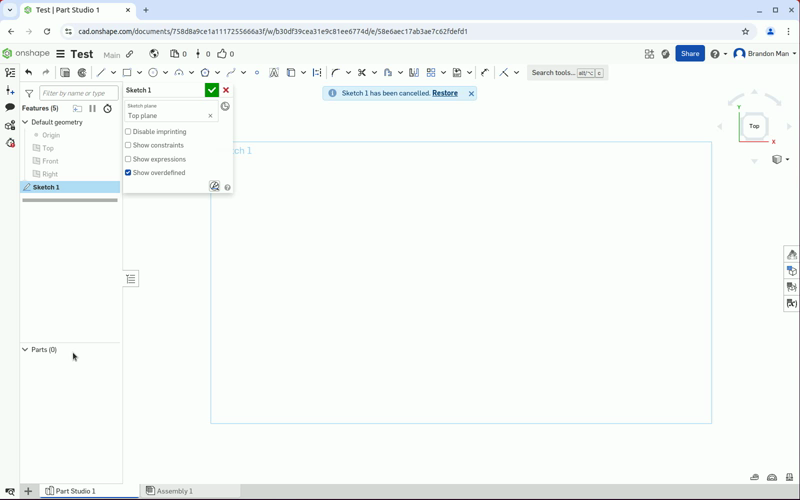
key(y)
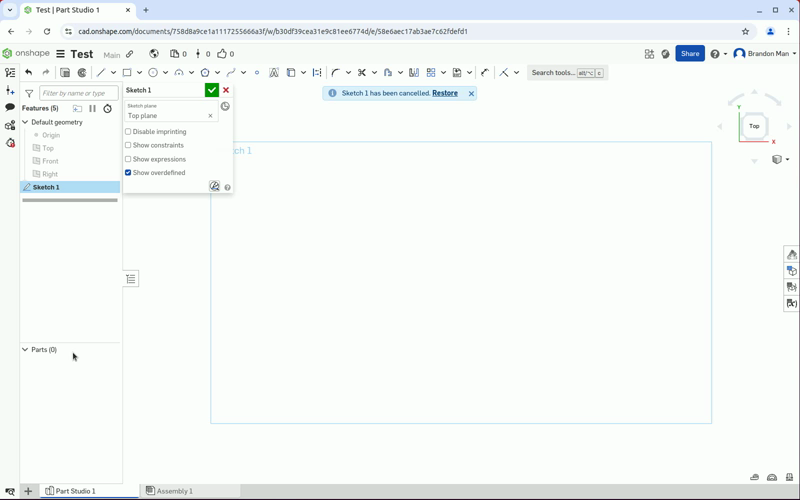
key(l)
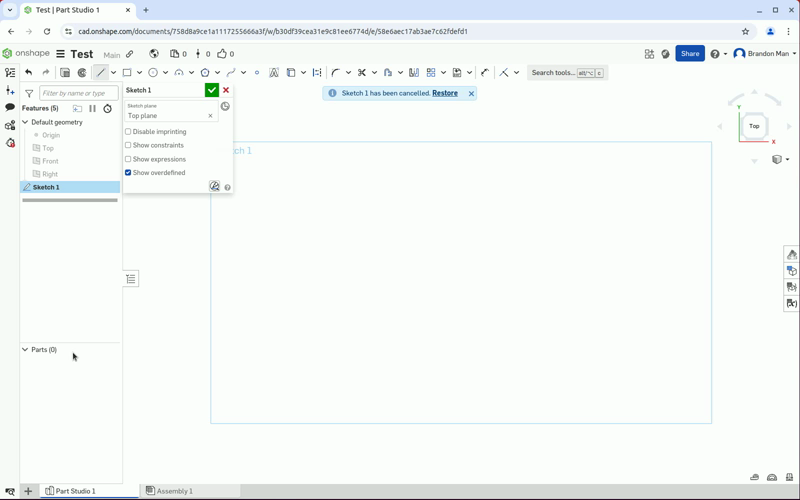
key_down(shift)
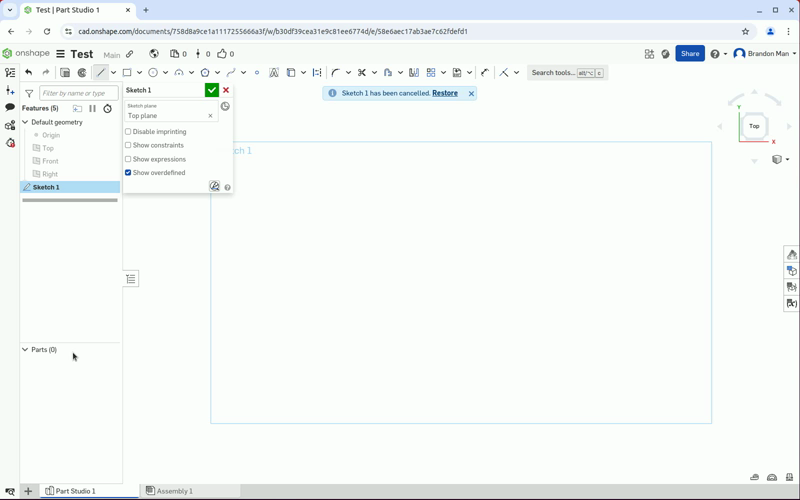
mouse_move(460, 282)
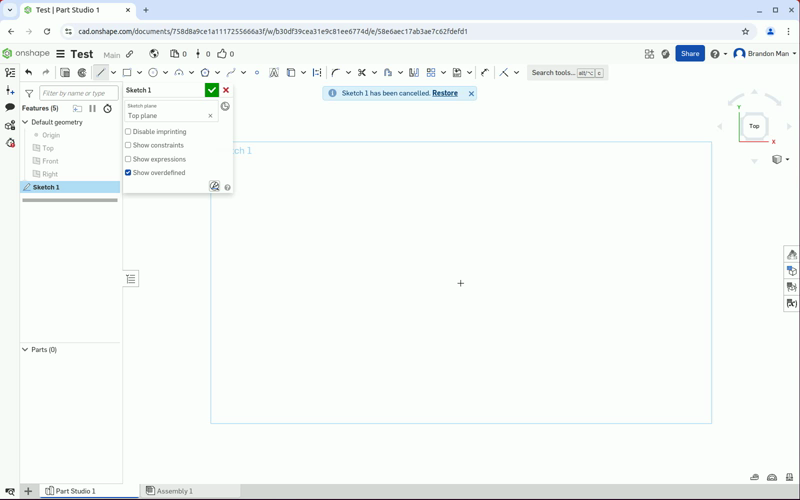
click(460, 282)
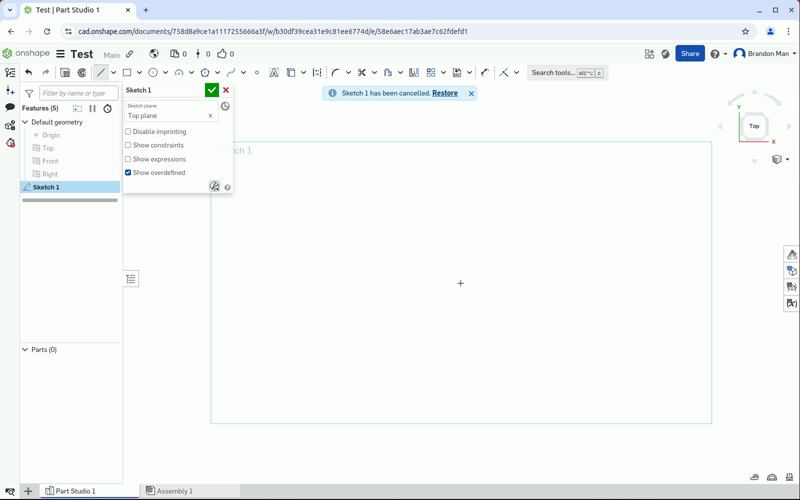
key_up(shift)
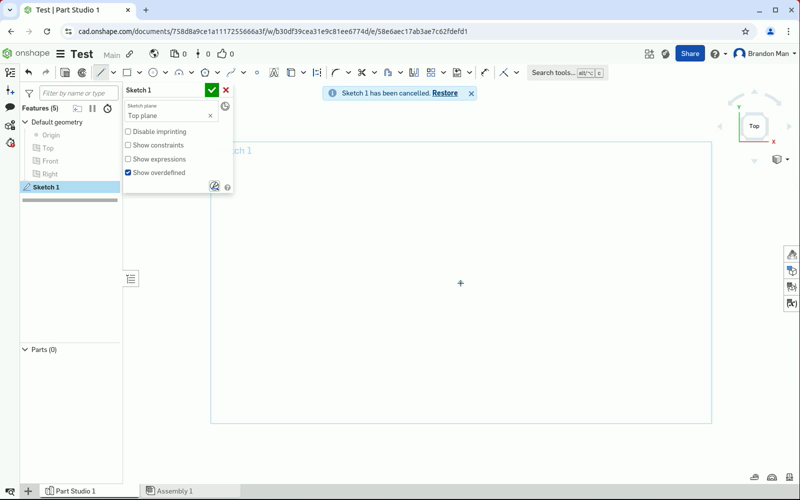
key_down(shift)
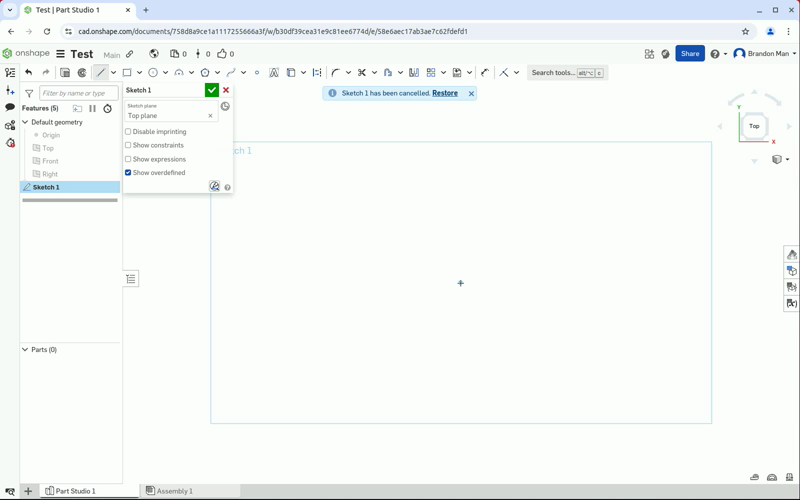
mouse_move(573, 282)
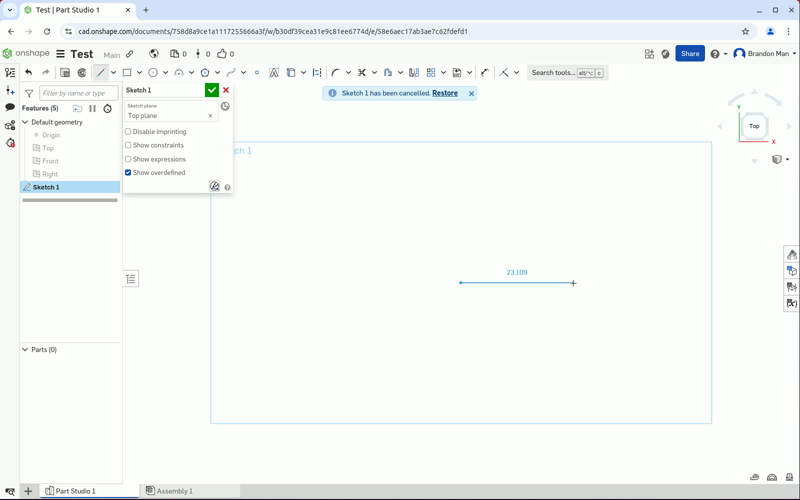
click(573, 282)
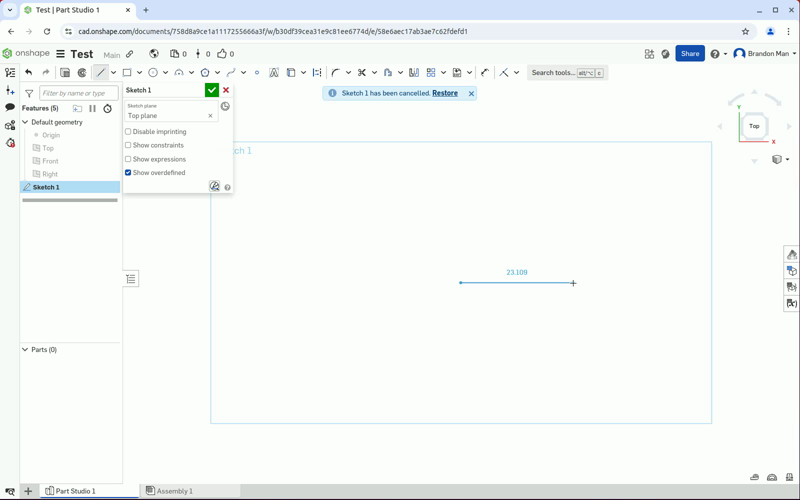
key_up(shift)
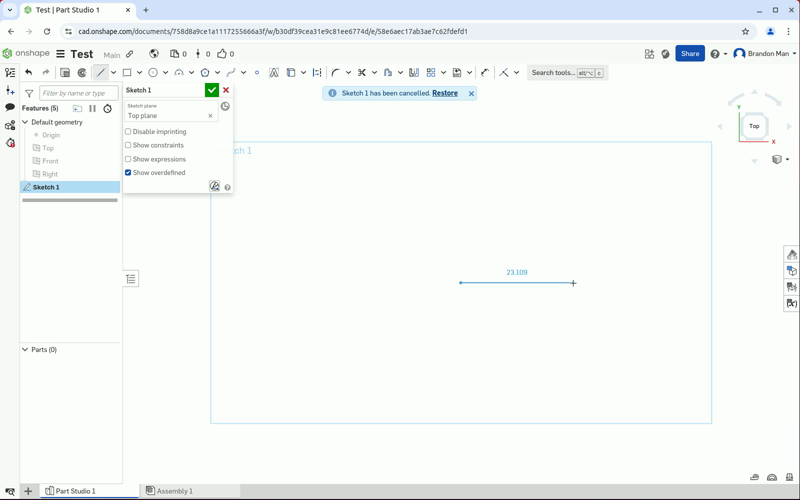
key_down(shift)
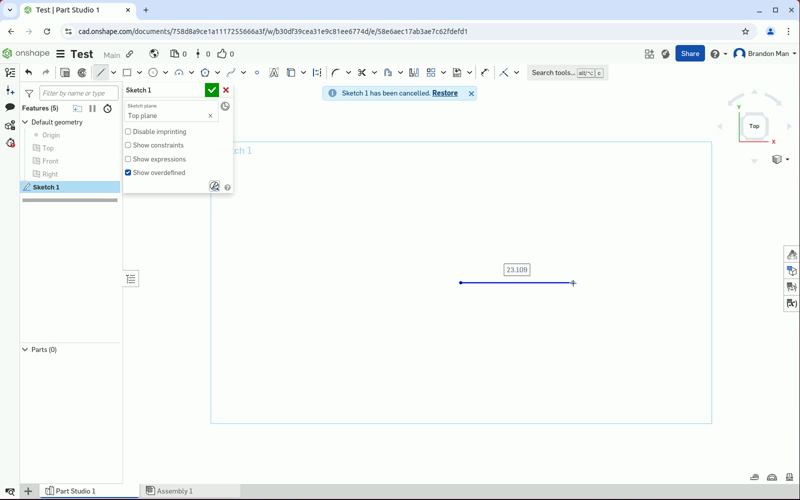
mouse_move(573, 170)
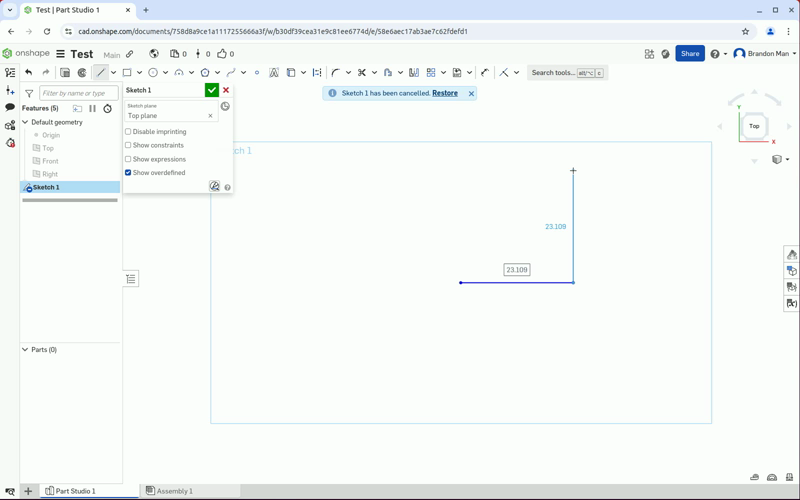
click(573, 170)
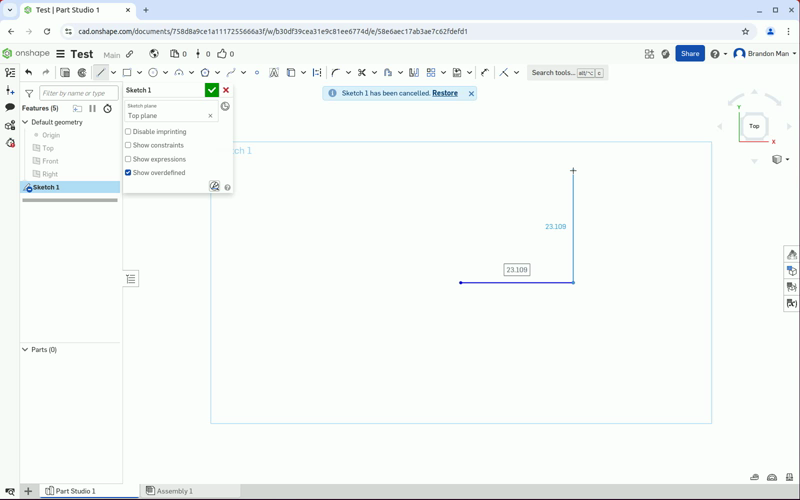
key_up(shift)
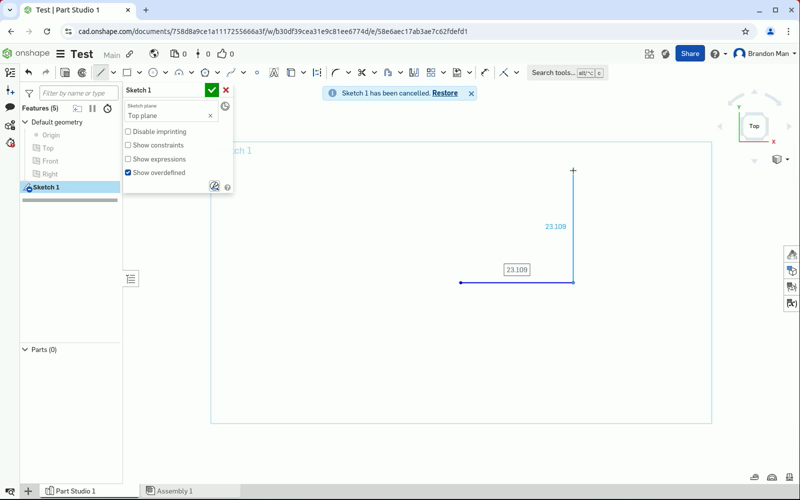
key_down(shift)
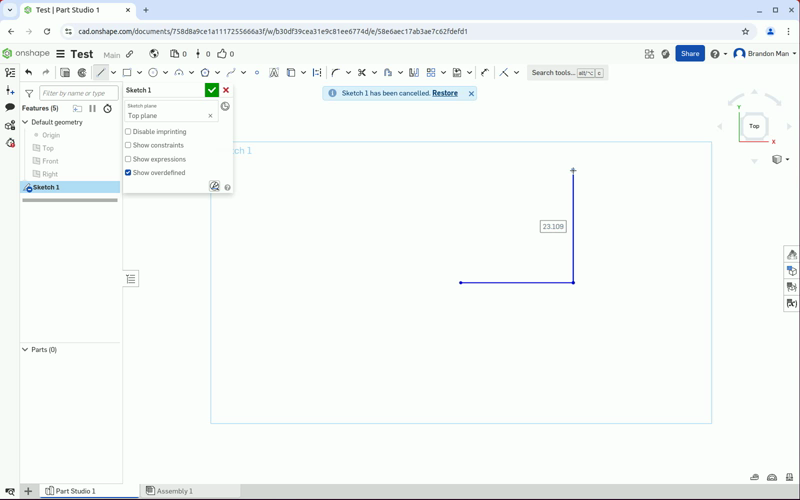
mouse_move(460, 170)
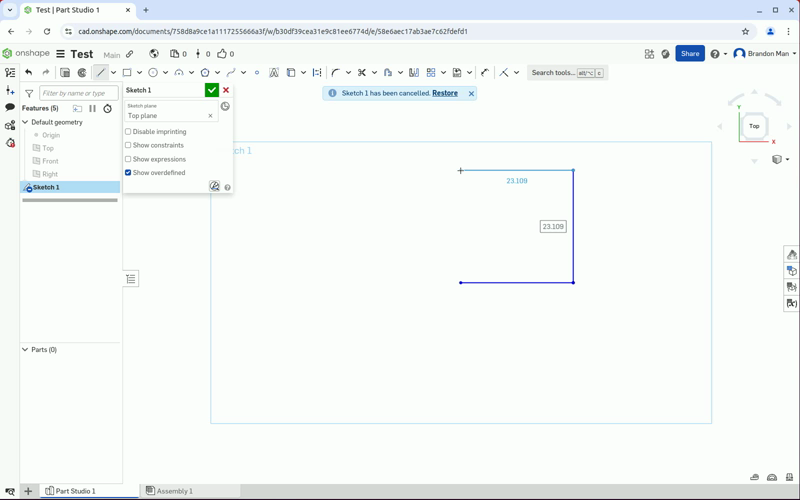
click(460, 170)
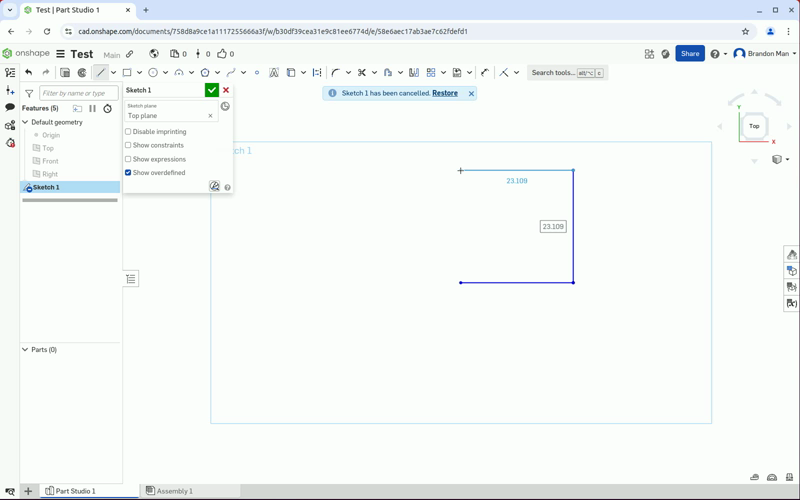
key_up(shift)
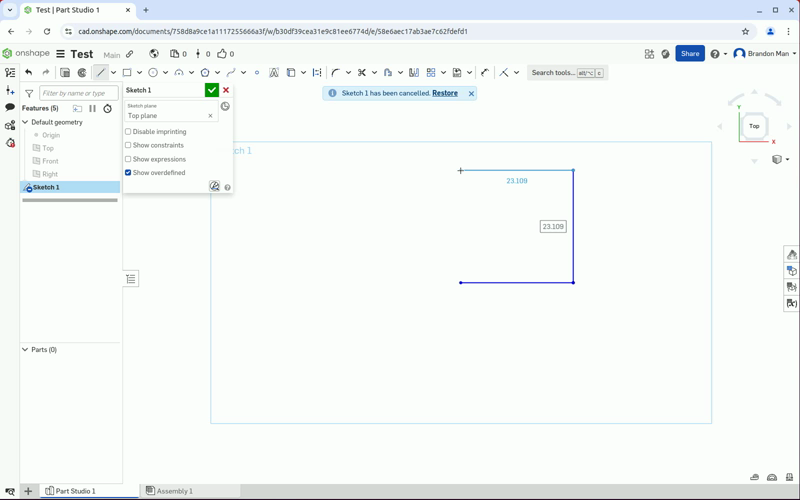
key_down(shift)
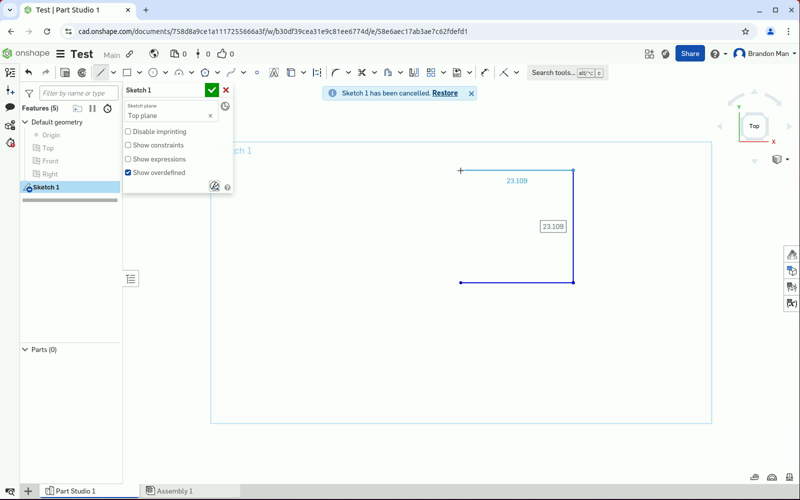
mouse_move(460, 282)
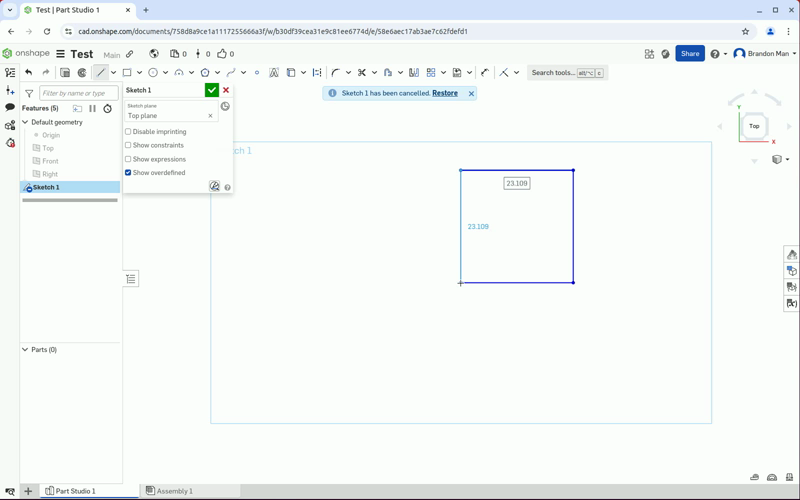
key_up(shift)
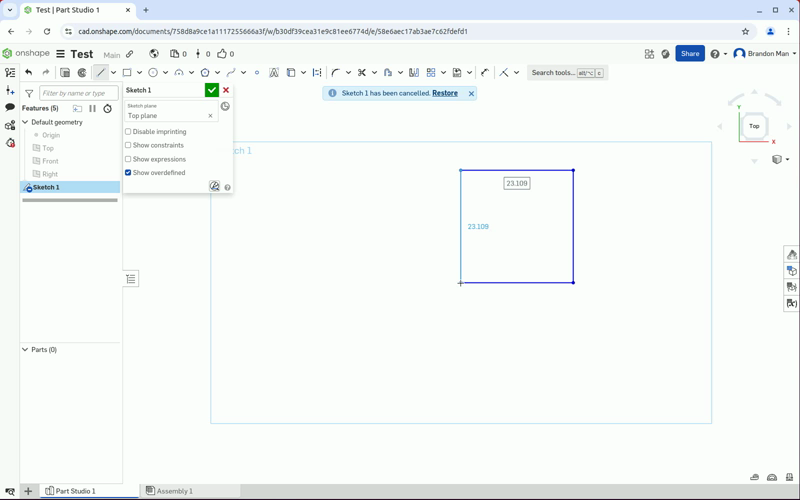
click(460, 282)
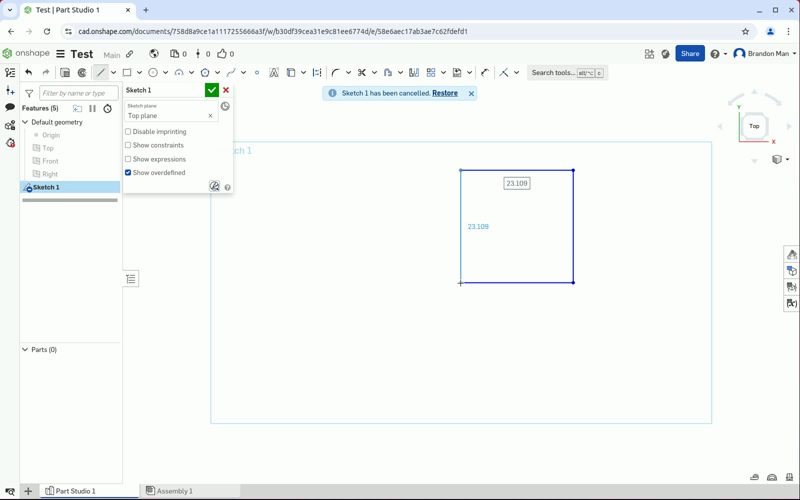
key(esc)
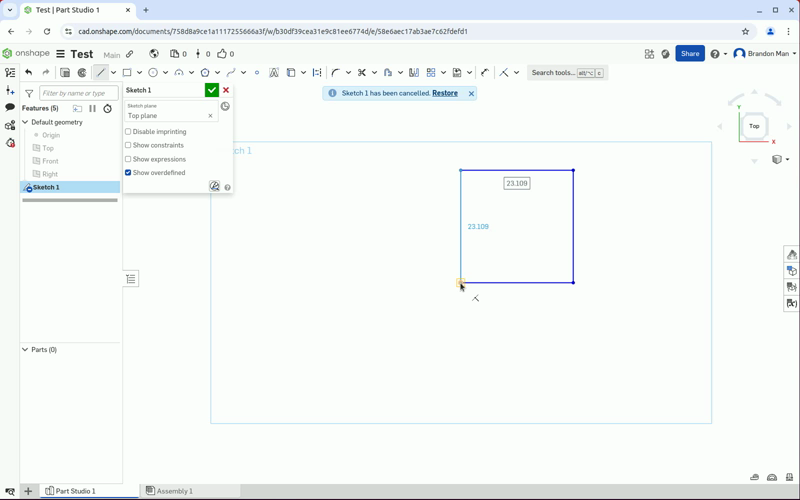
mouse_move(495, 245)
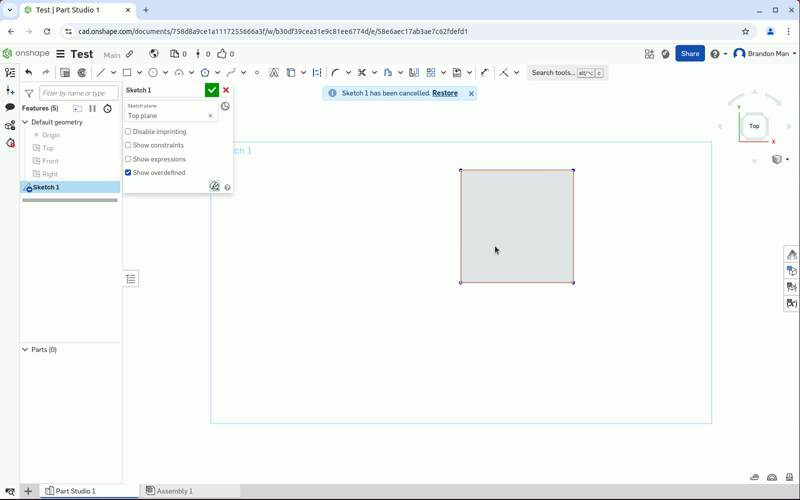
click(495, 245)
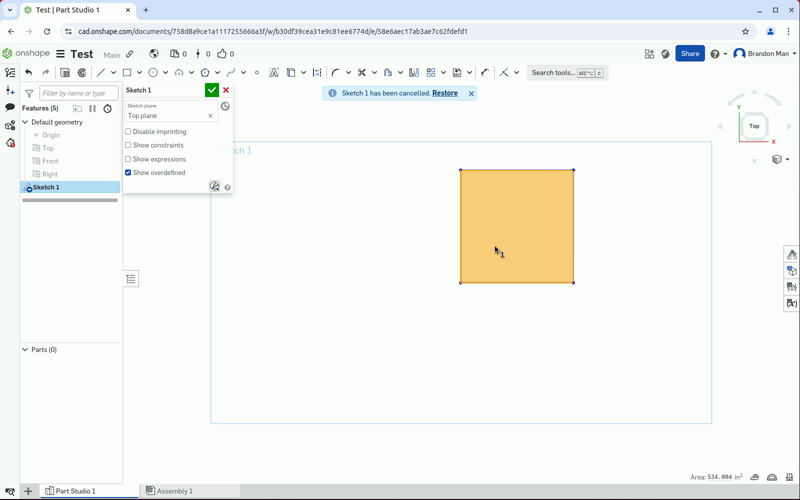
mouse_move(73, 352)
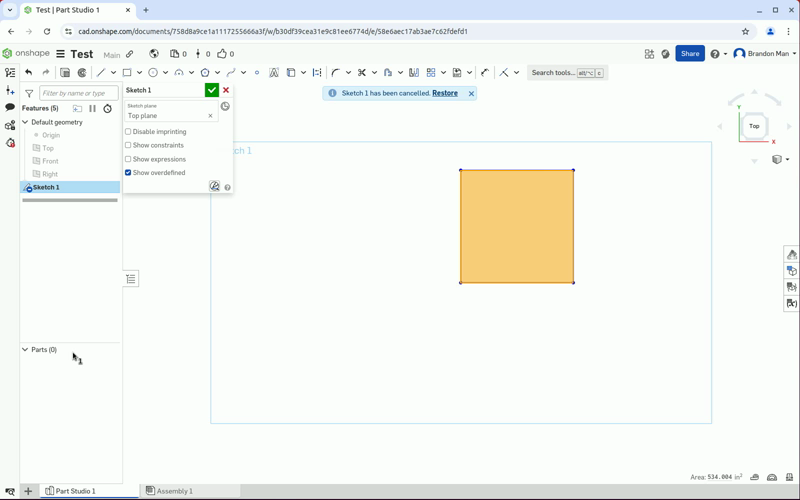
key(shift+y)
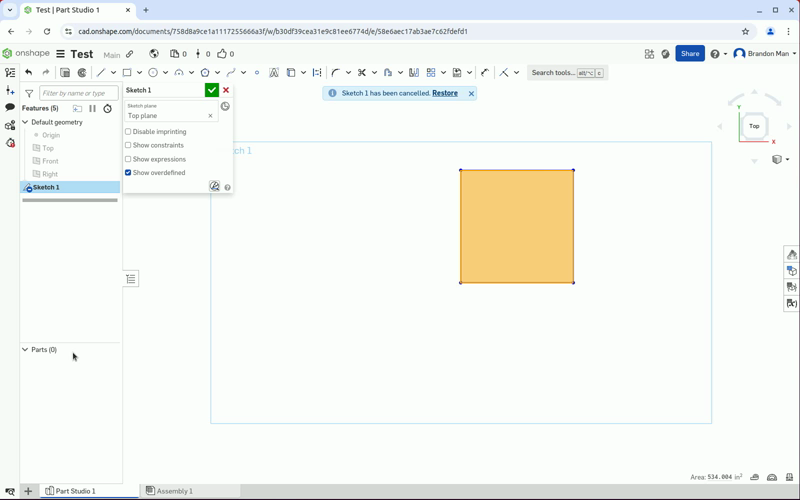
key(shift+e)
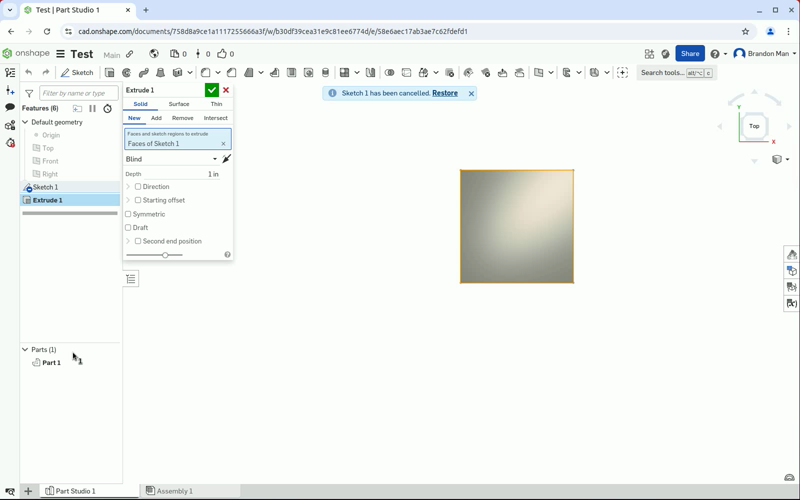
mouse_move(143, 106)
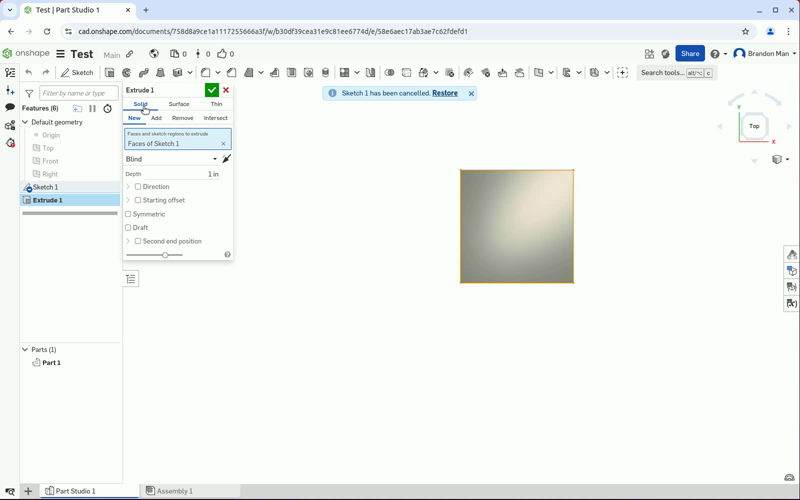
click(143, 106)
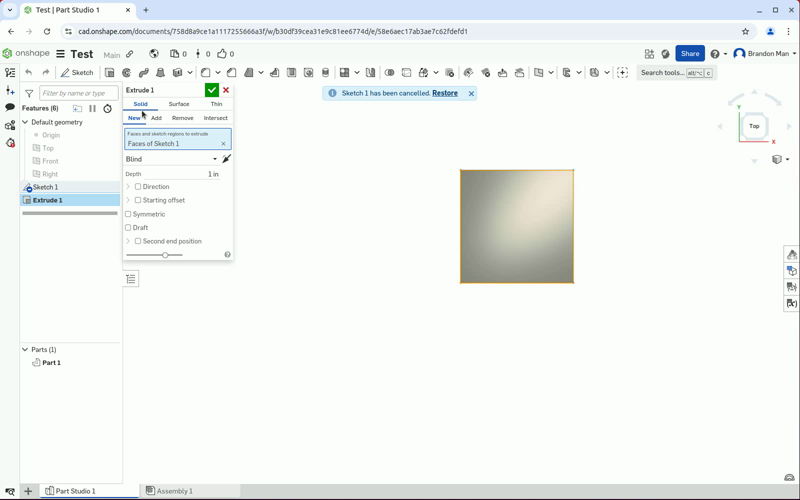
mouse_move(137, 120)
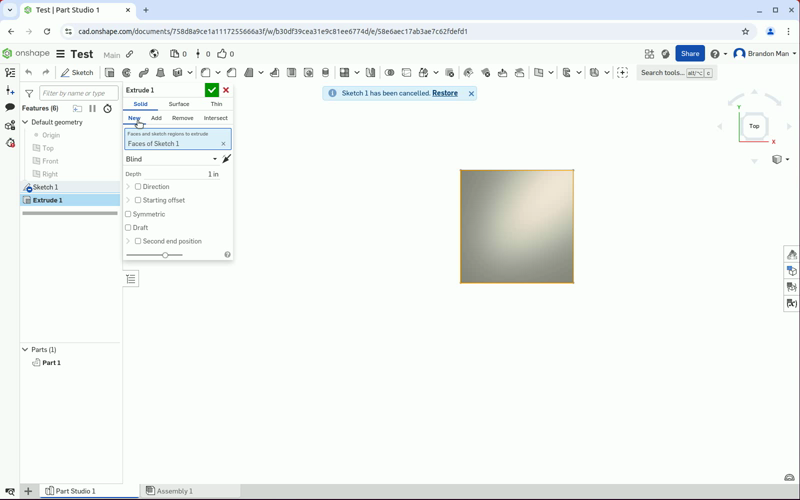
click(137, 120)
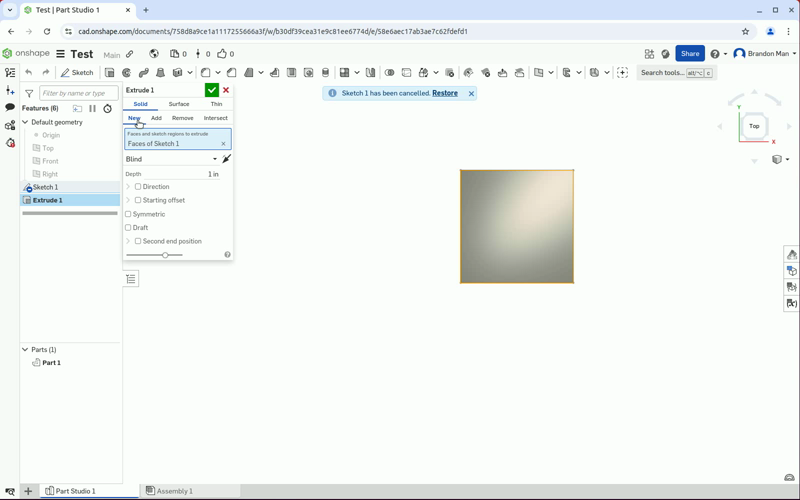
key(tab, 4)
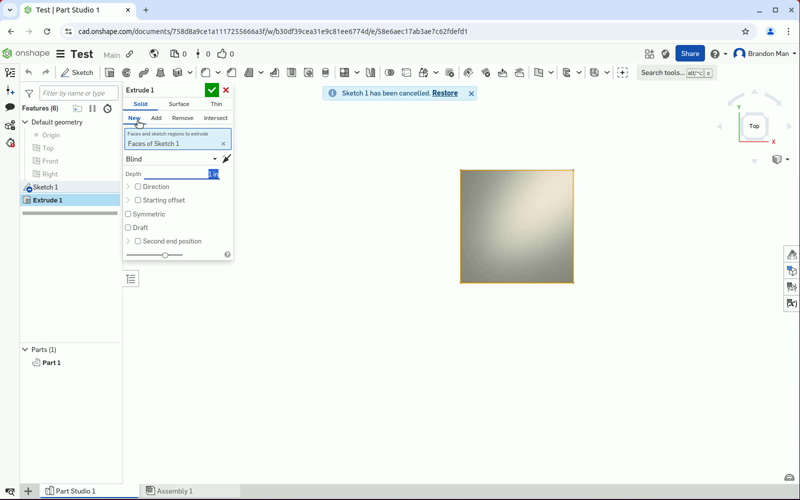
text(23.108)
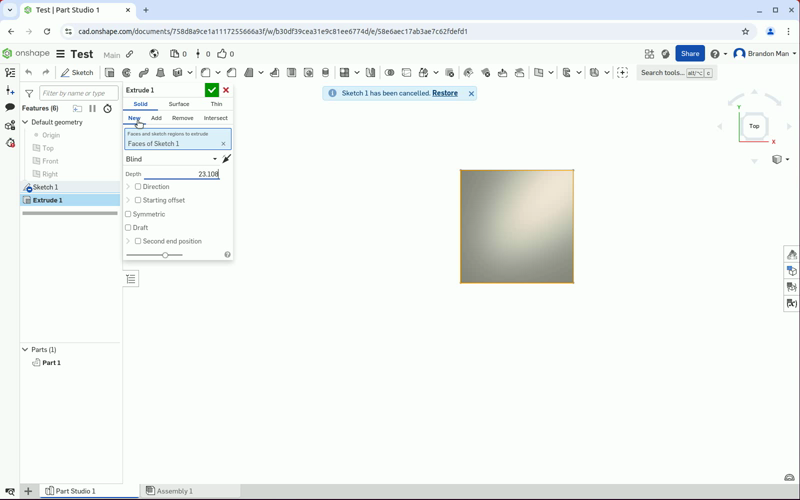
key(enter)
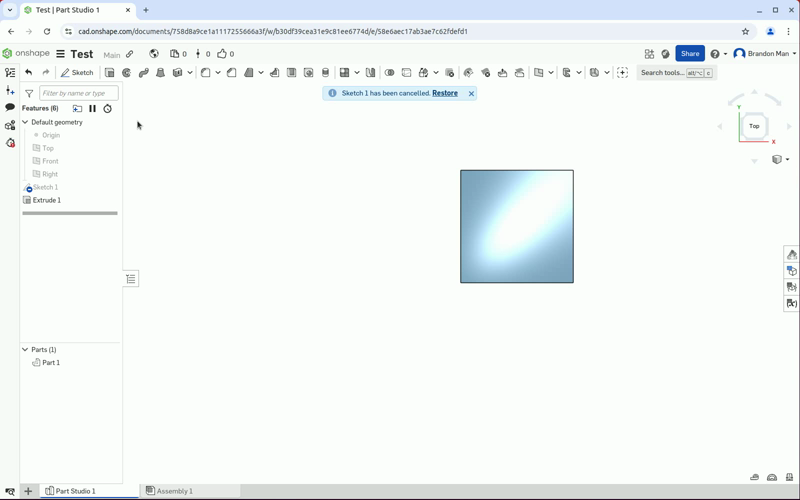
key(shift+h)
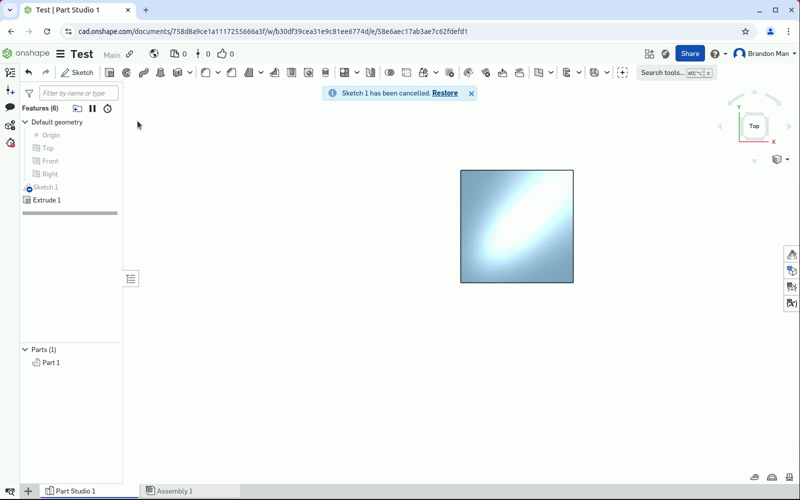
key(shift+h)
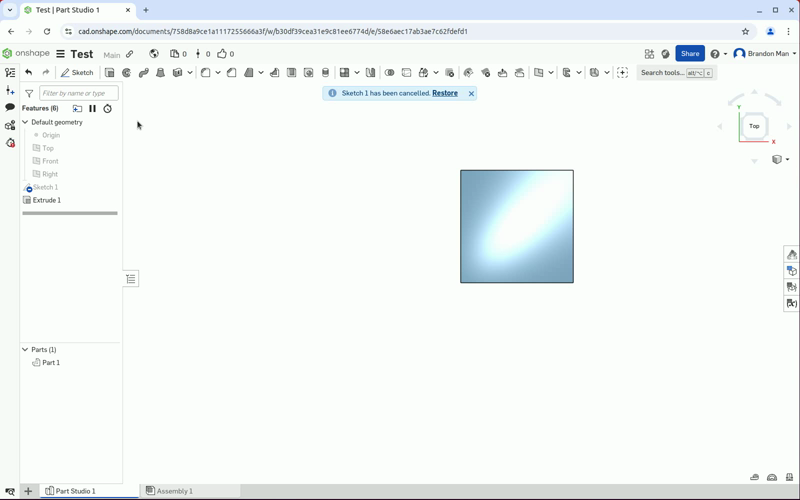
mouse_move(73, 189)
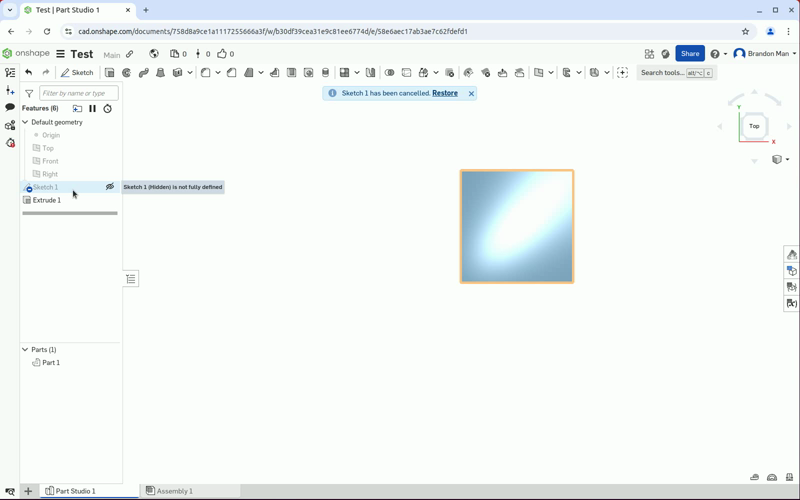
click(73, 189)
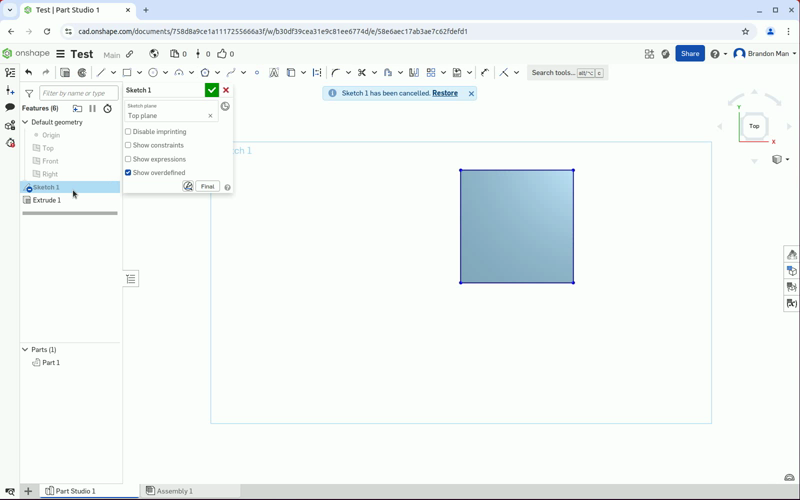
mouse_move(229, 92)
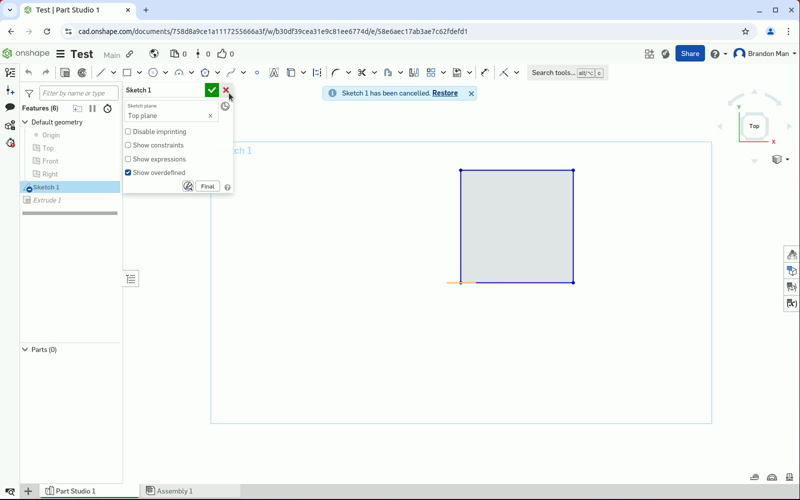
click(229, 92)
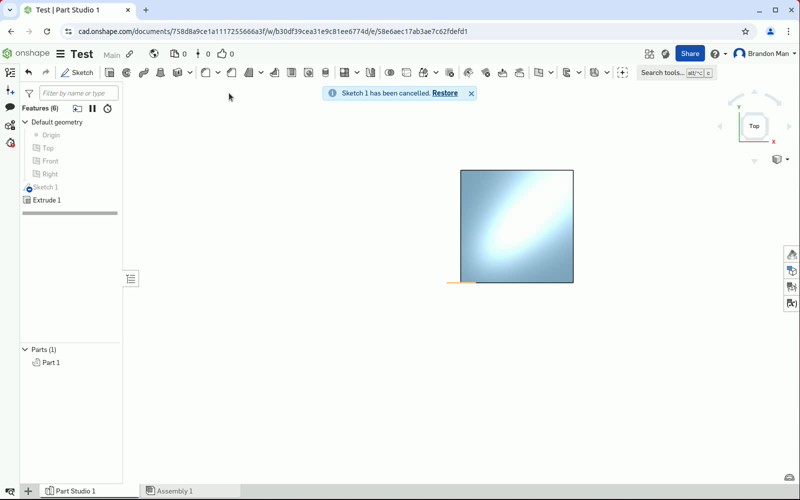
mouse_move(541, 75)
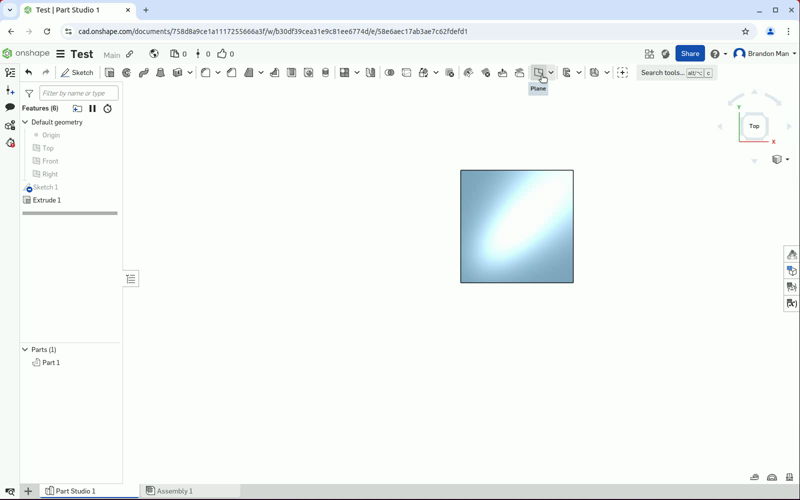
click(541, 75)
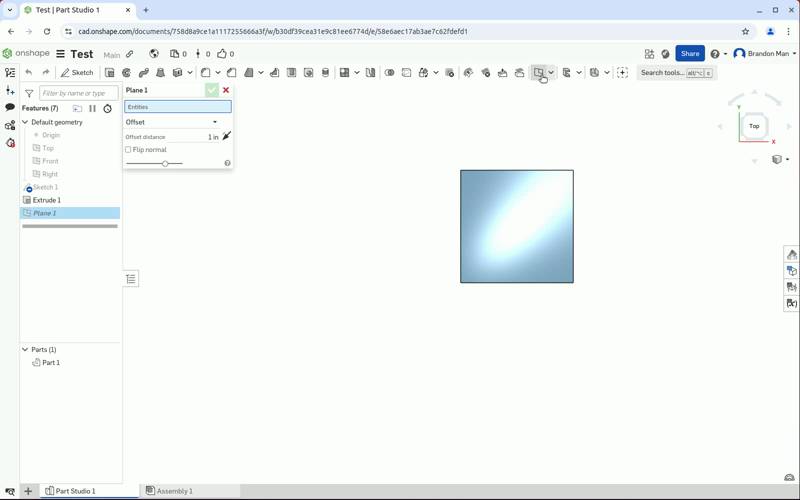
mouse_move(73, 150)
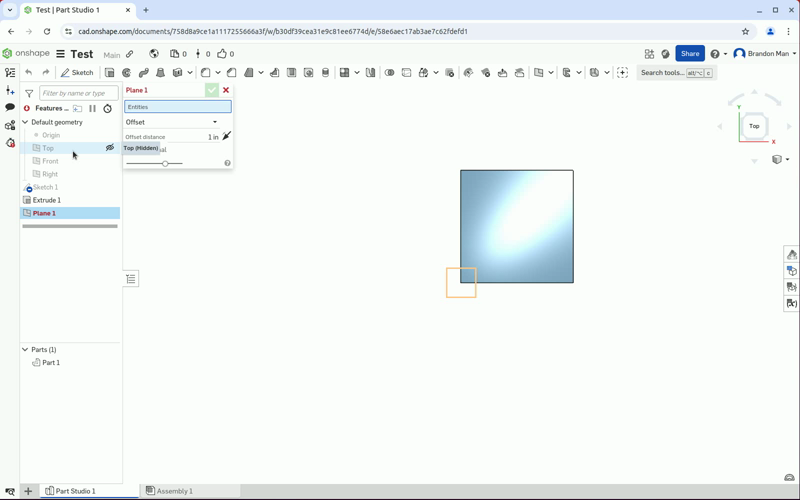
click(73, 150)
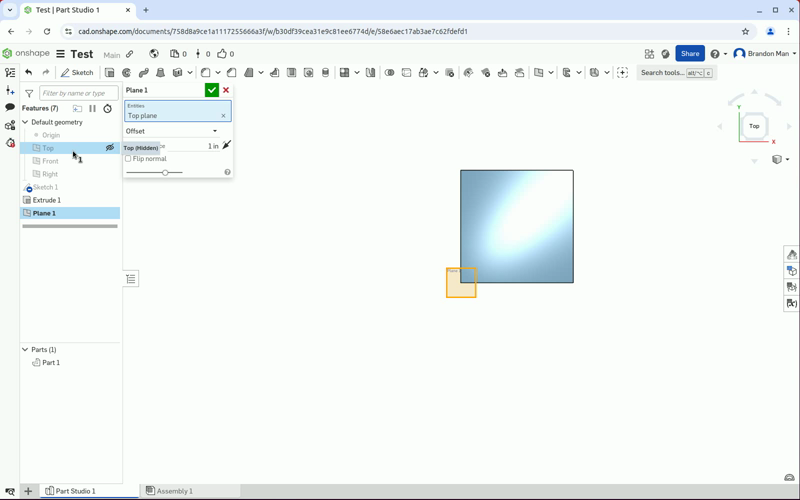
key(tab, 2)
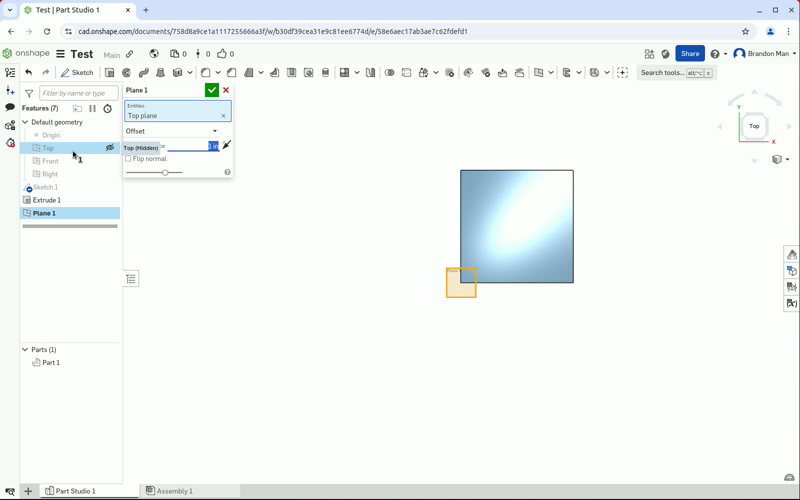
text(23.108)
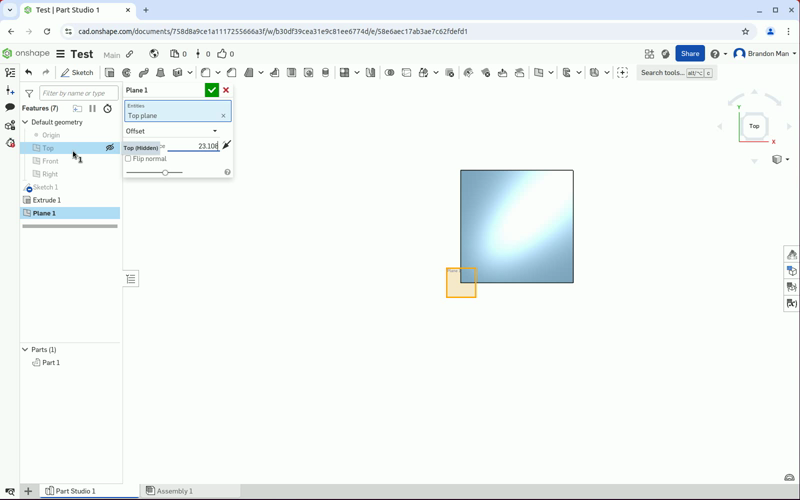
key(enter, 2)
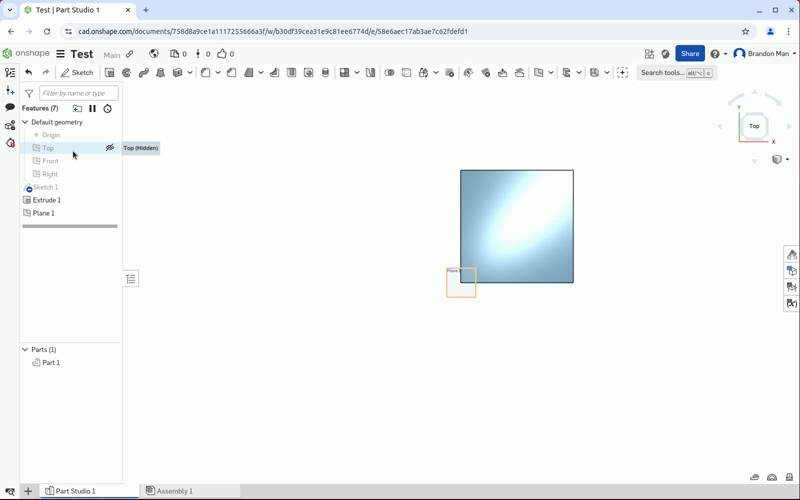
key(shift+s)
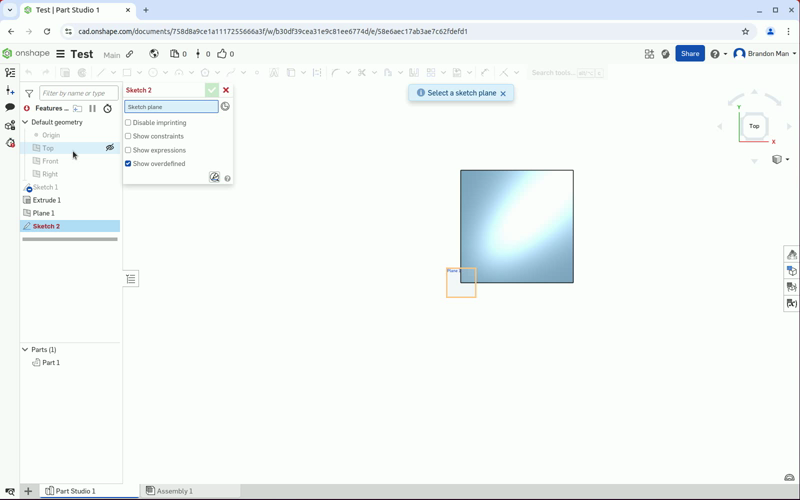
mouse_move(73, 215)
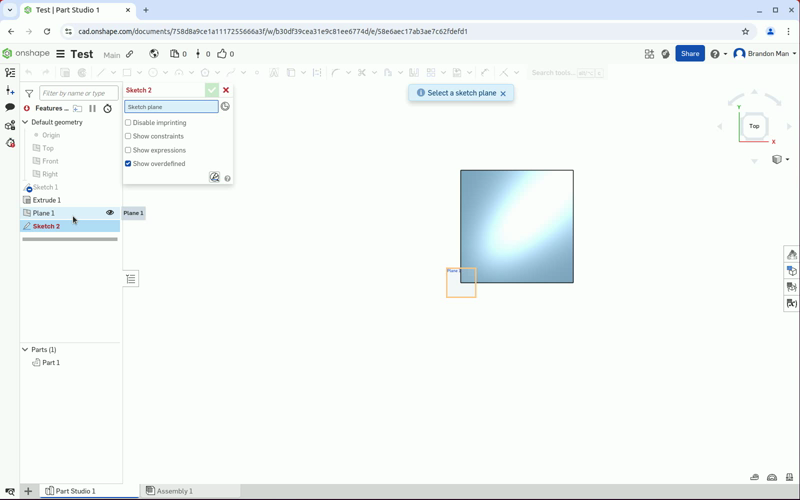
click(73, 215)
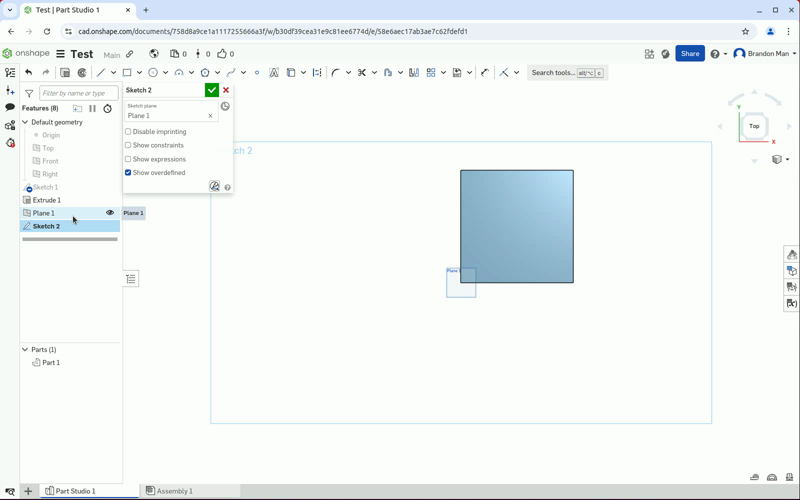
mouse_move(73, 352)
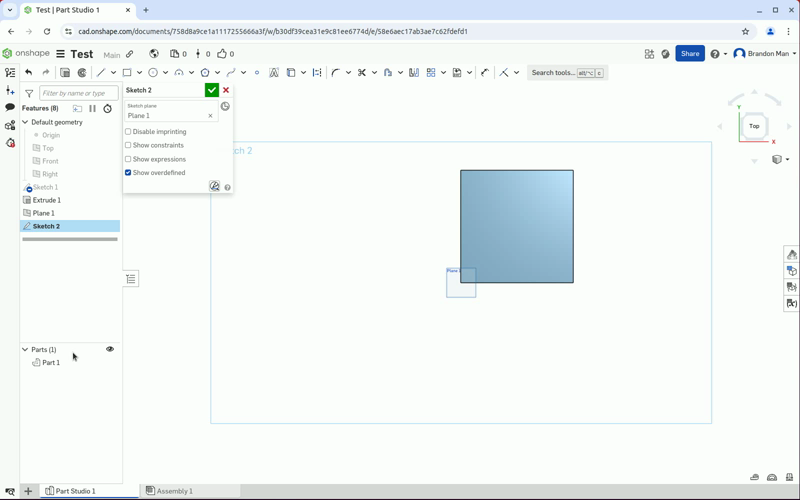
key(y)
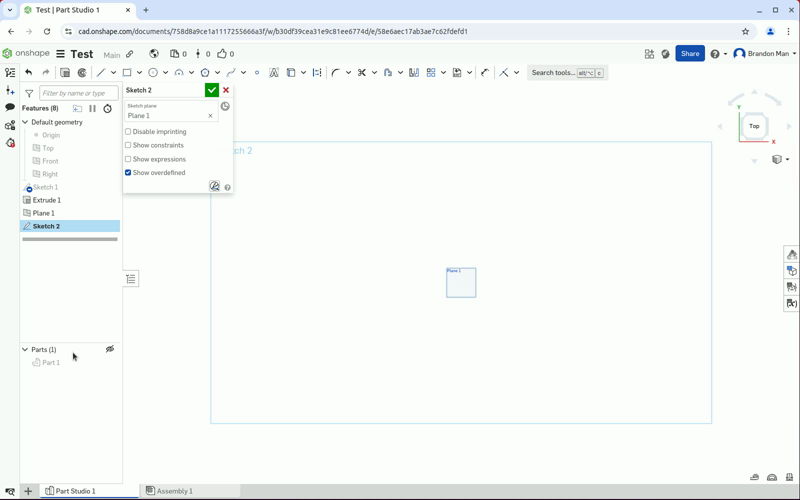
key(l)
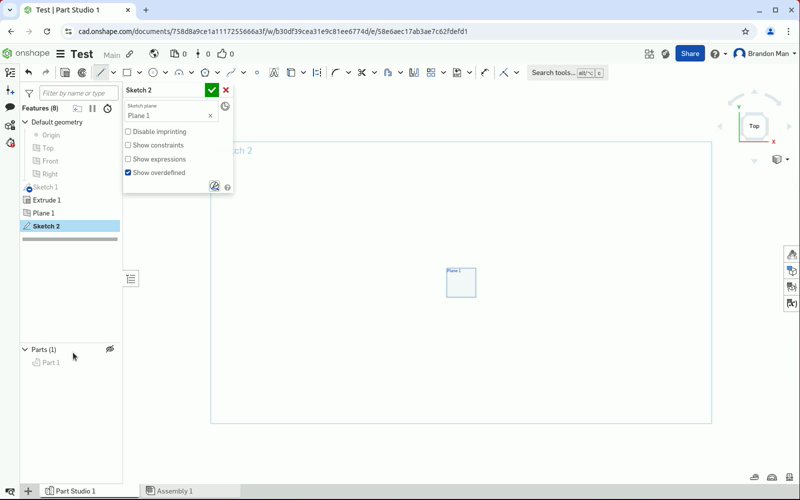
key_down(shift)
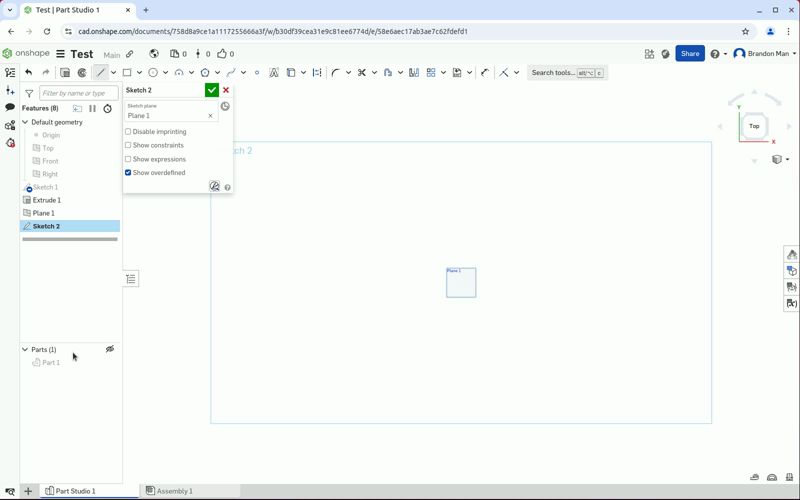
mouse_move(489, 201)
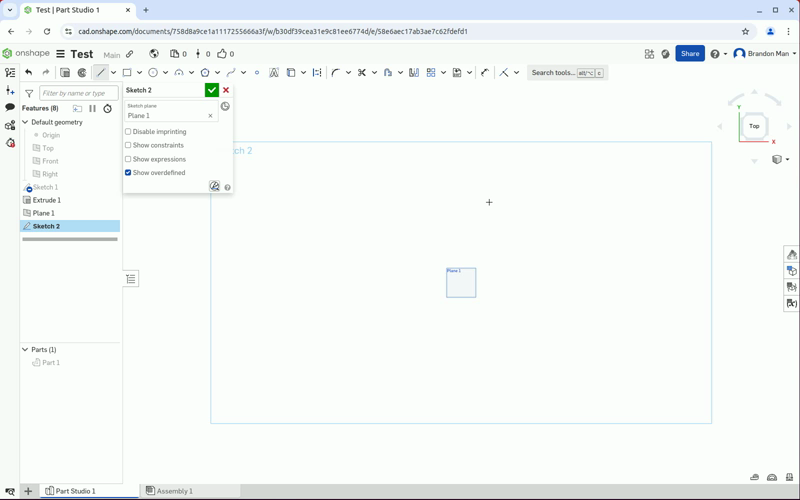
click(489, 201)
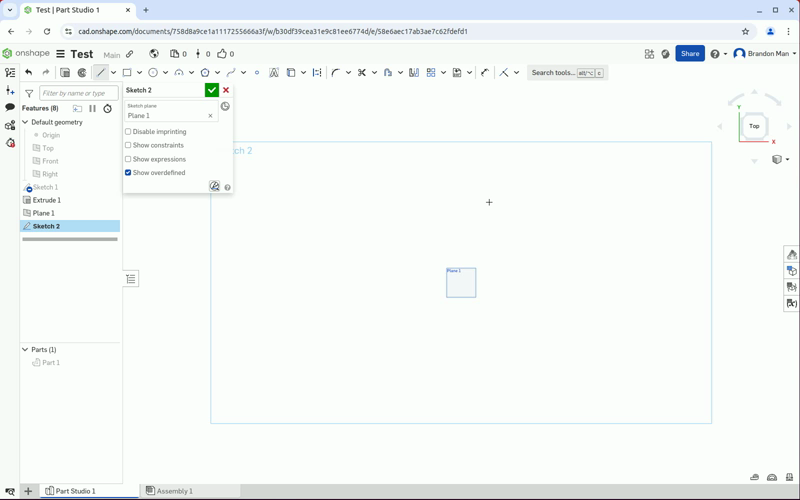
key_up(shift)
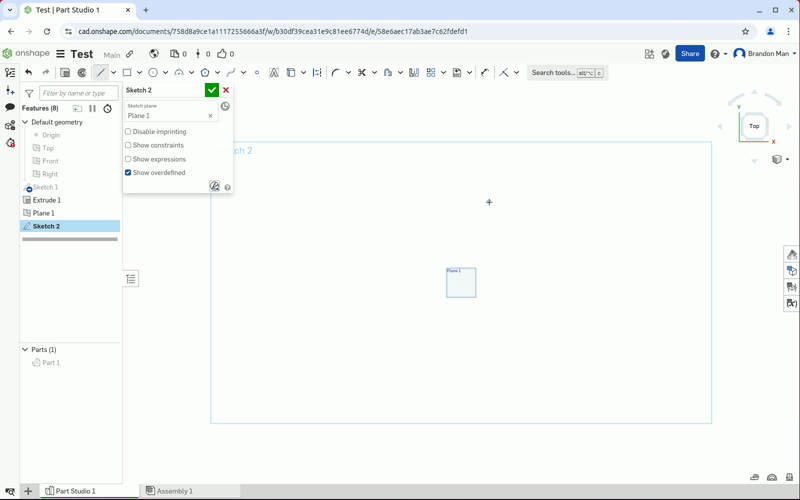
key_down(shift)
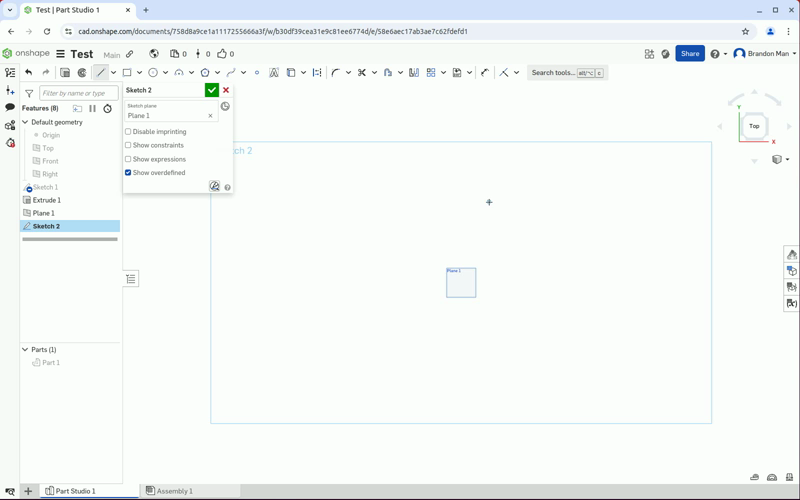
mouse_move(519, 201)
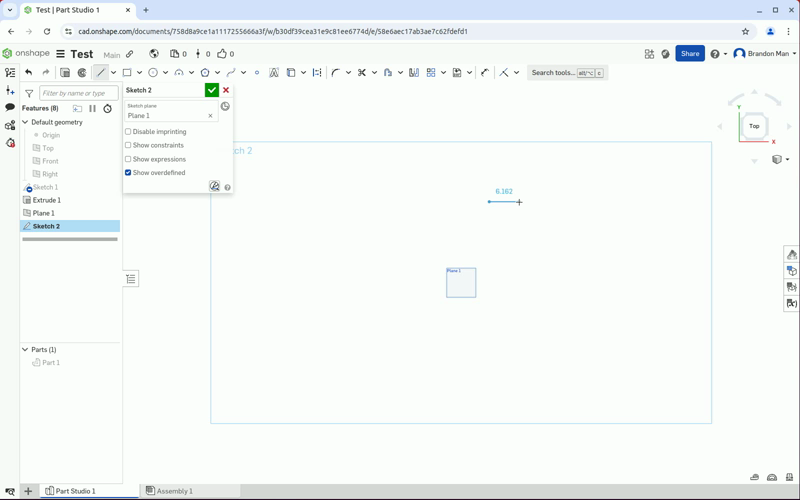
mouse_move(517, 251)
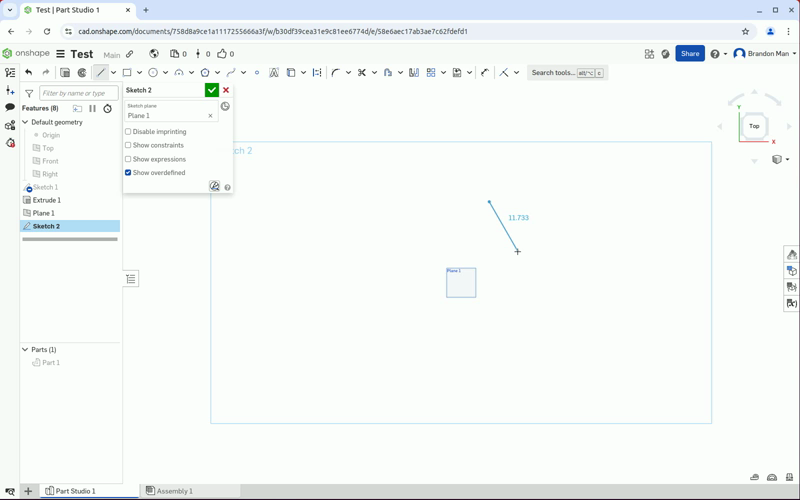
click(517, 251)
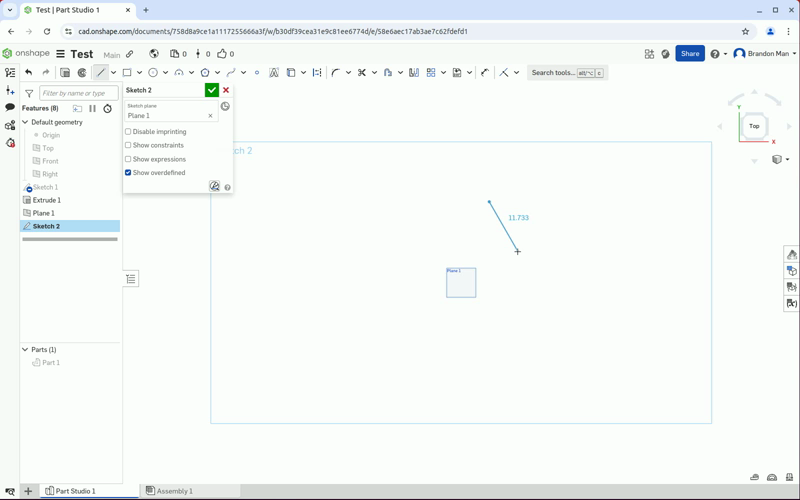
key_up(shift)
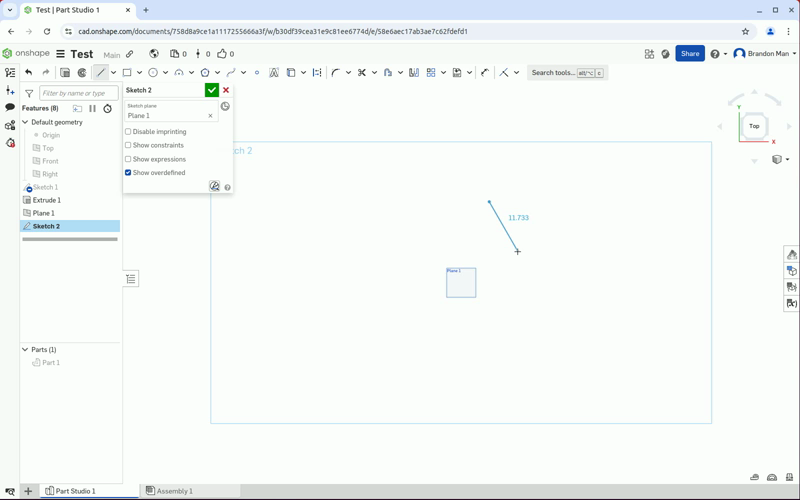
key_down(shift)
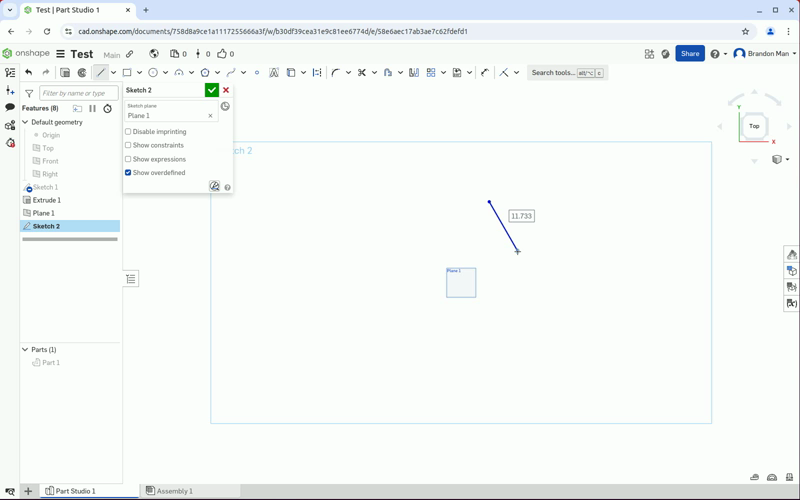
mouse_move(547, 251)
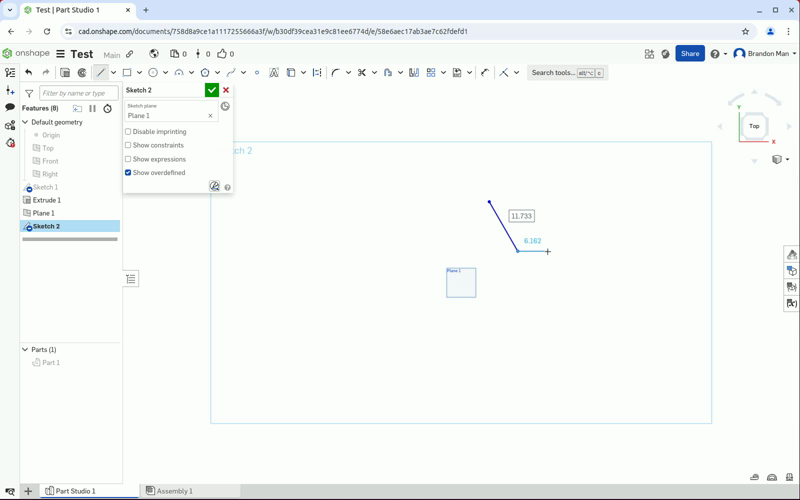
mouse_move(545, 201)
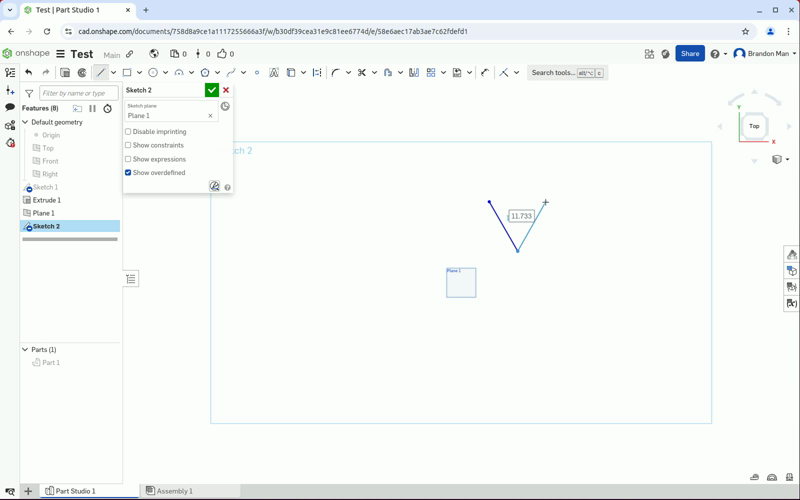
click(545, 201)
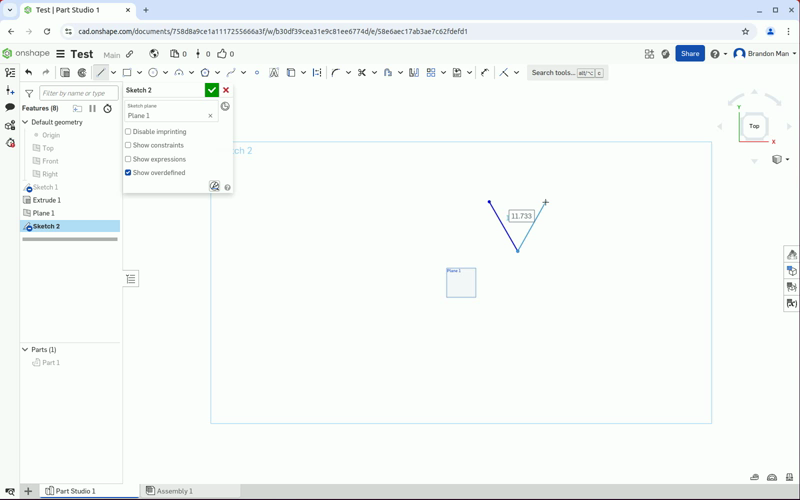
key_up(shift)
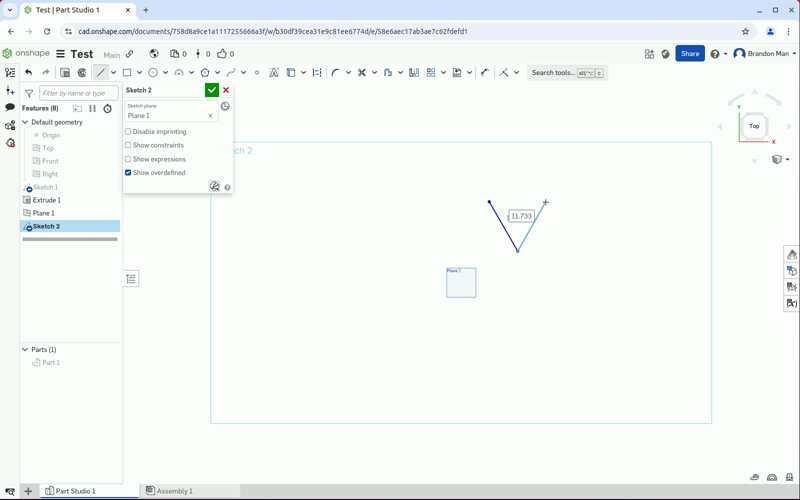
mouse_move(575, 201)
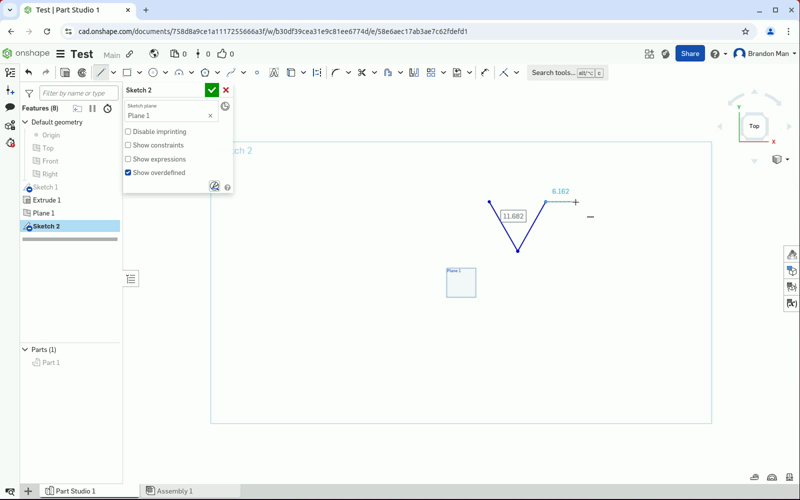
key_down(shift)
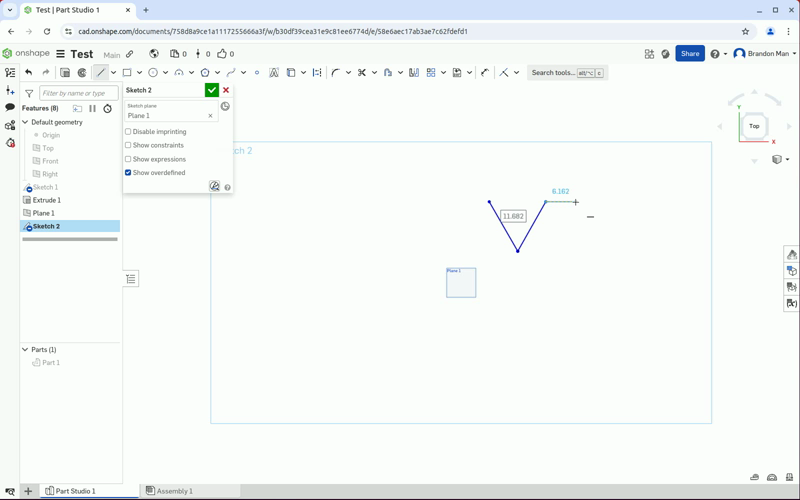
mouse_move(489, 201)
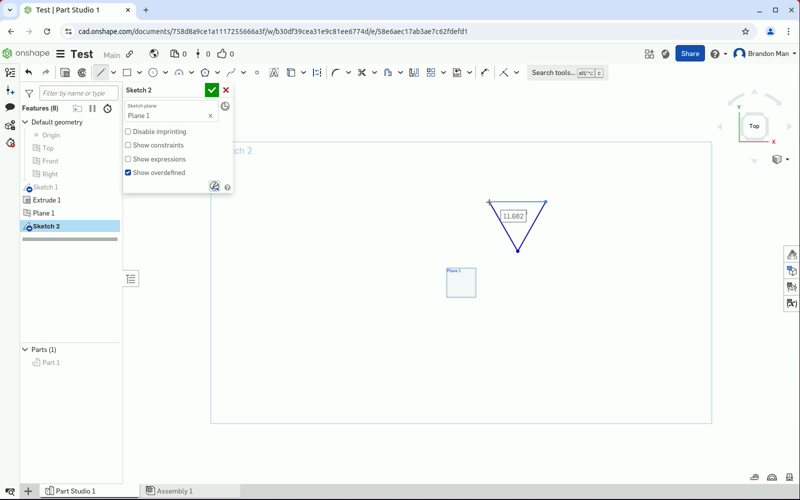
key_up(shift)
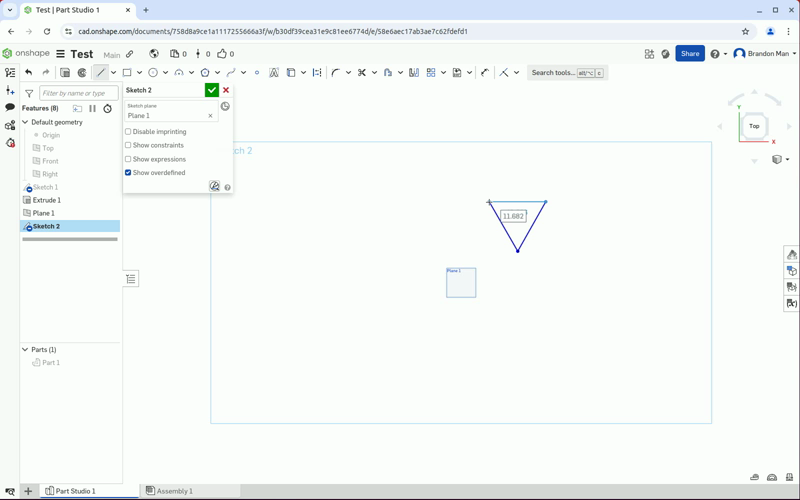
click(489, 201)
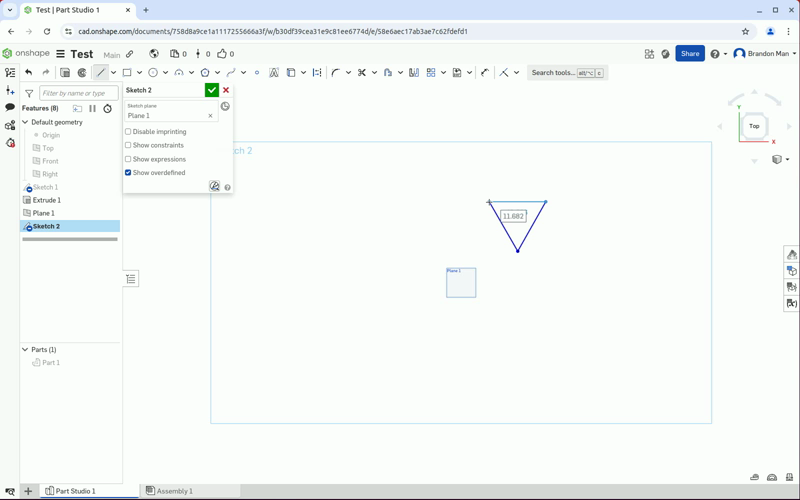
key(esc)
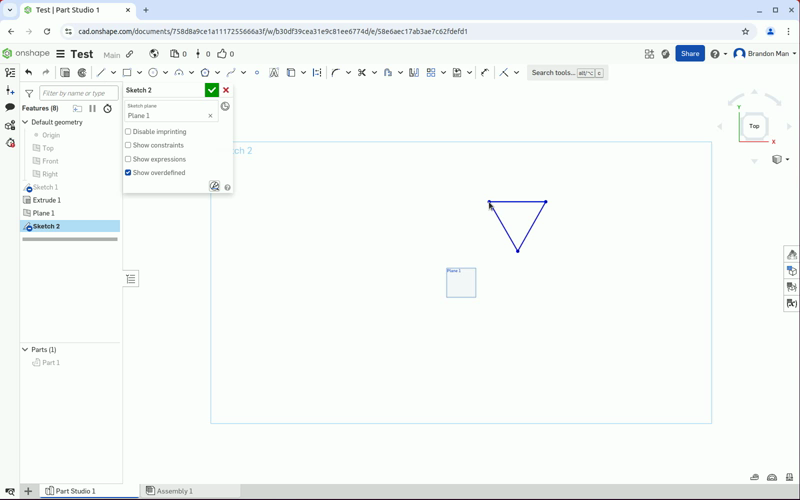
mouse_move(509, 211)
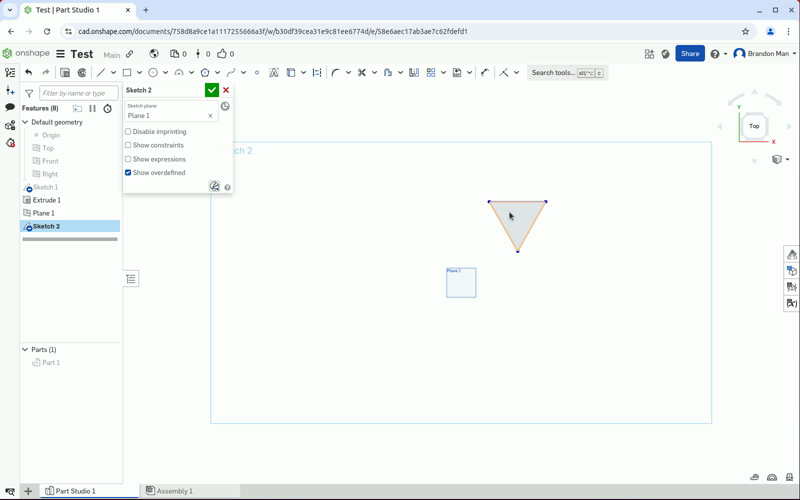
scroll(6)
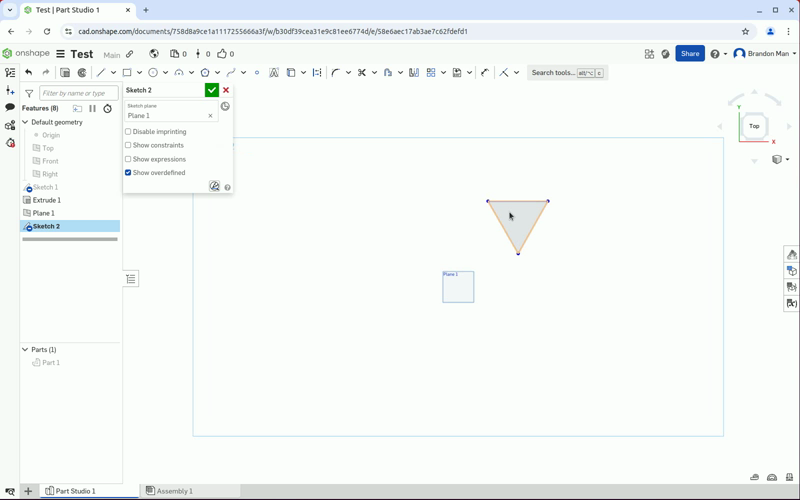
scroll(6)
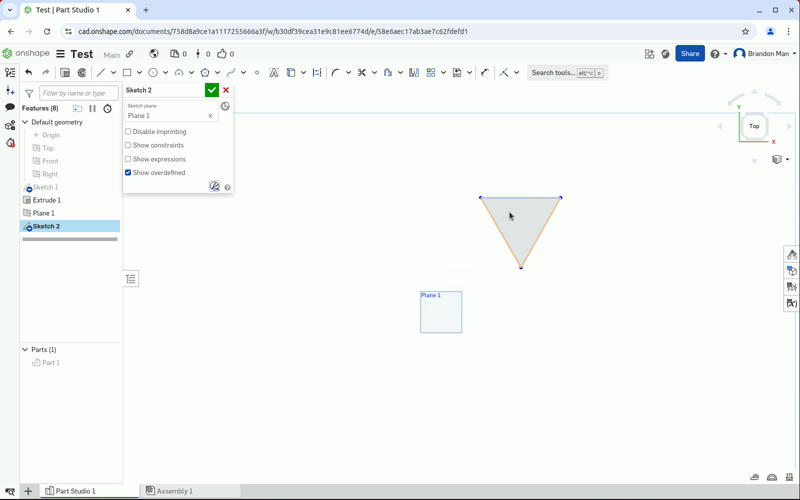
scroll(6)
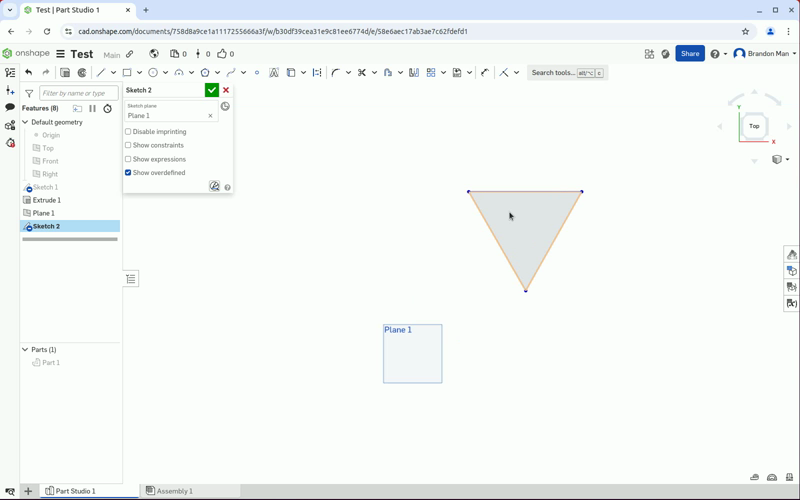
scroll(6)
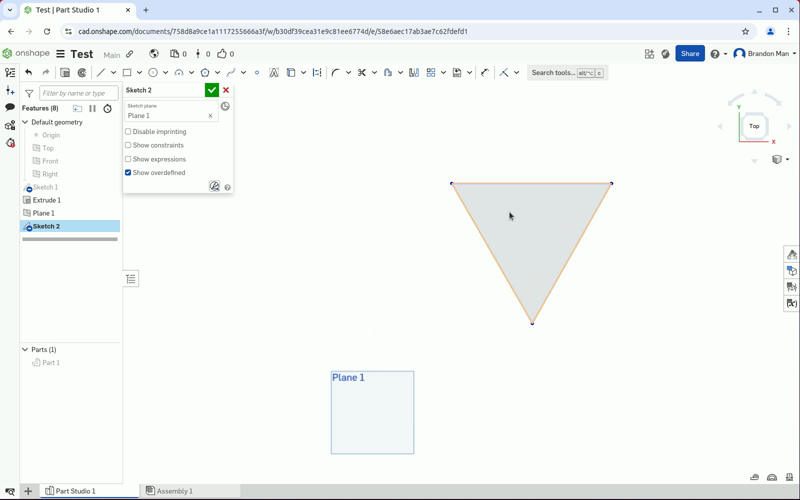
scroll(6)
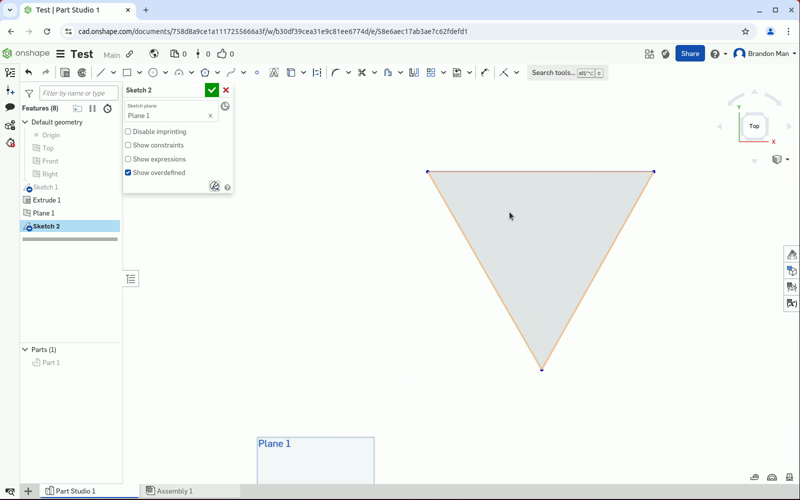
scroll(6)
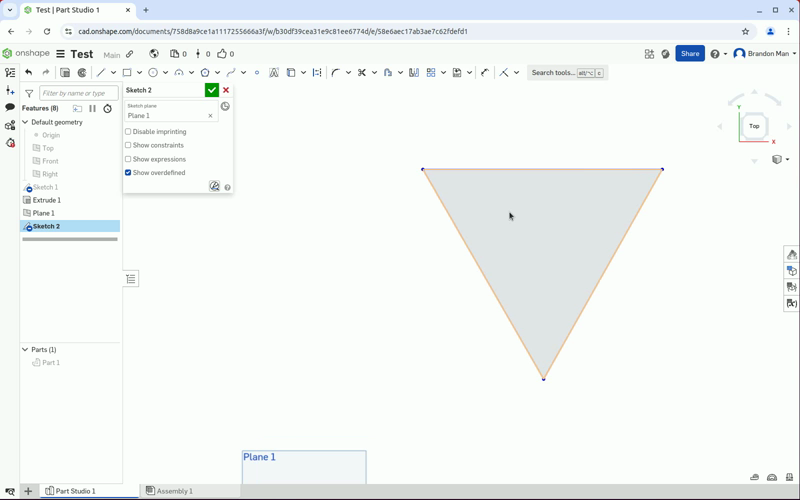
scroll(6)
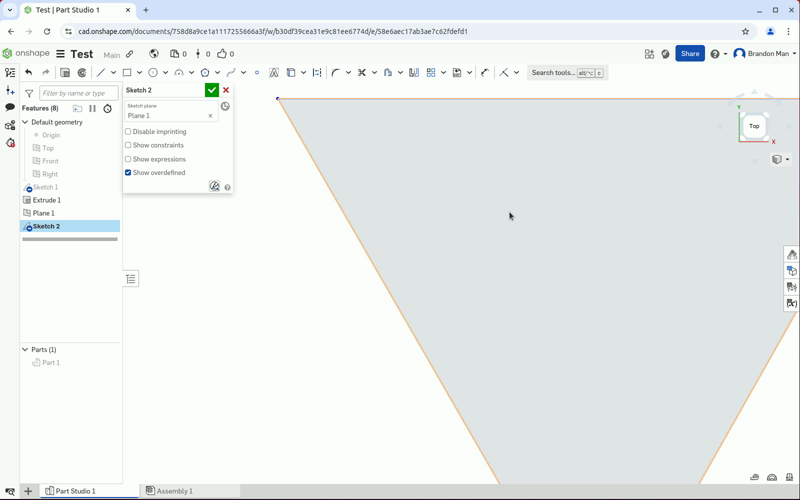
click(509, 211)
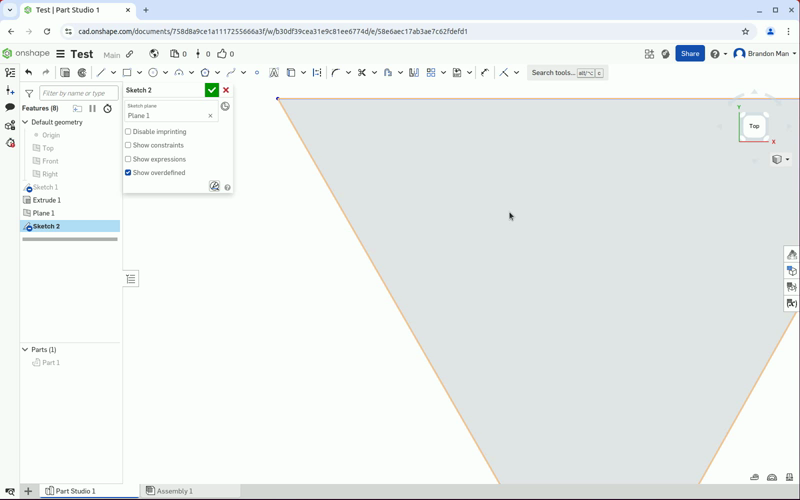
scroll(-6)
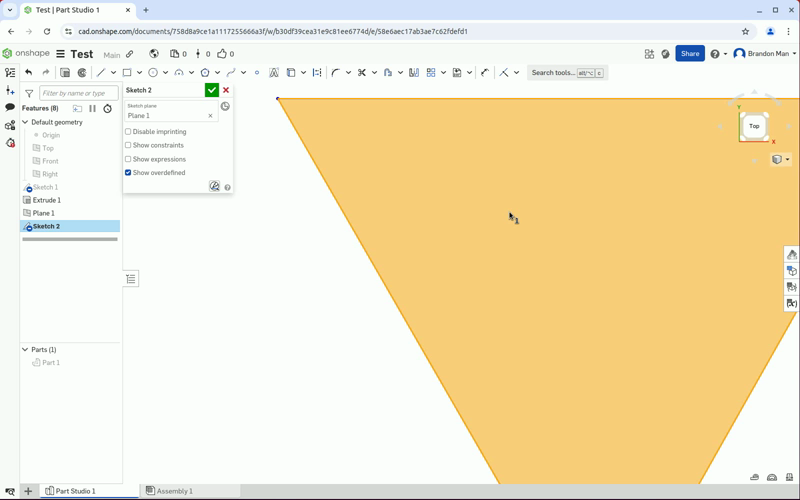
scroll(-6)
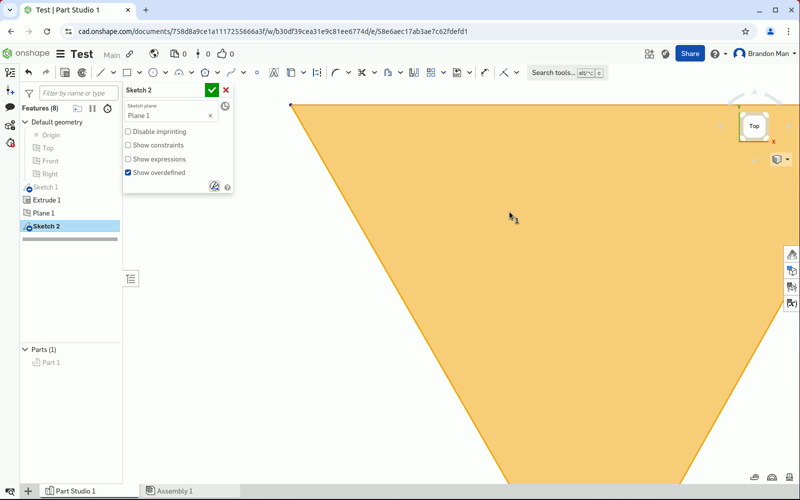
scroll(-6)
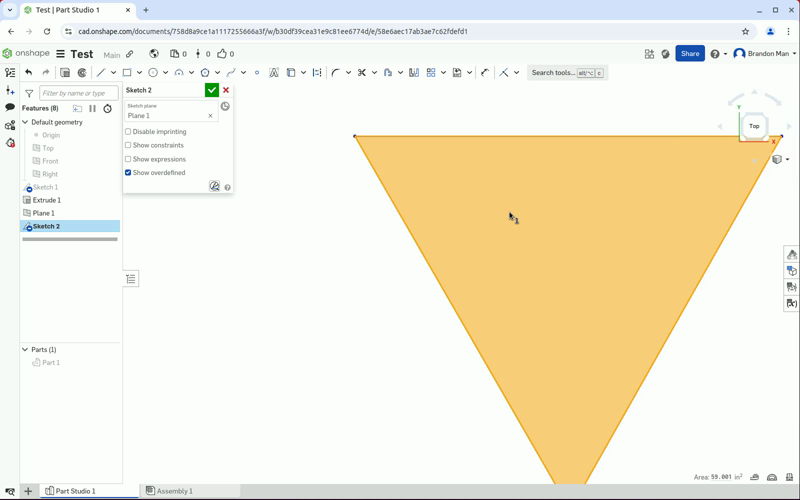
scroll(-6)
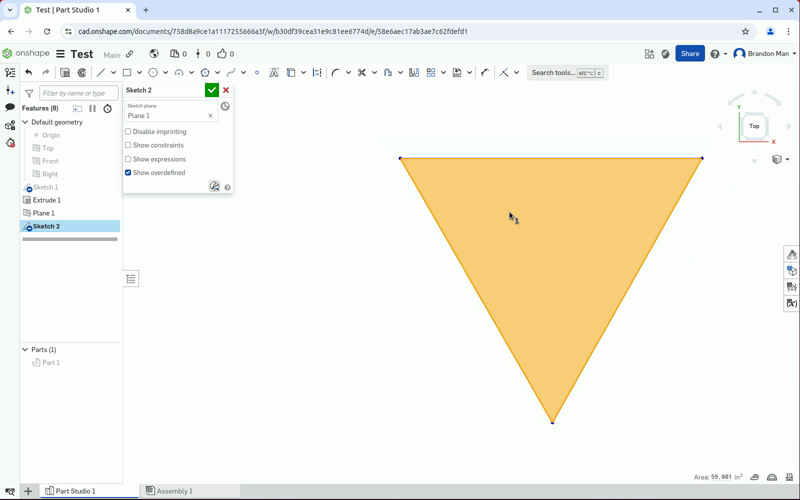
scroll(-6)
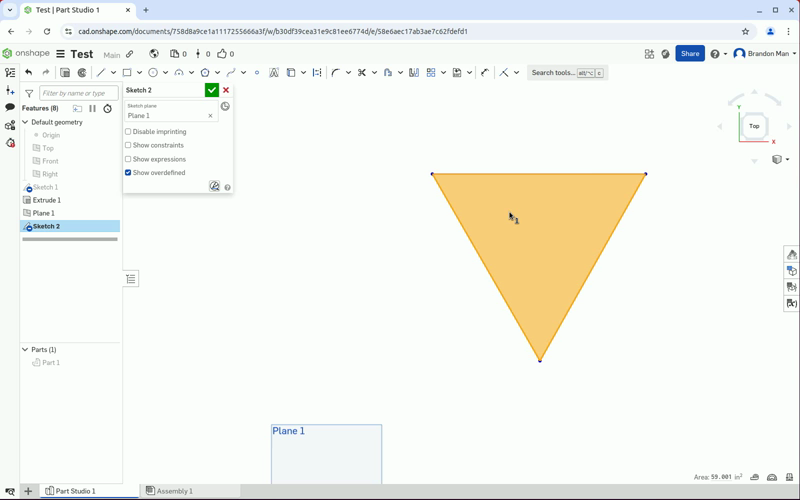
scroll(-6)
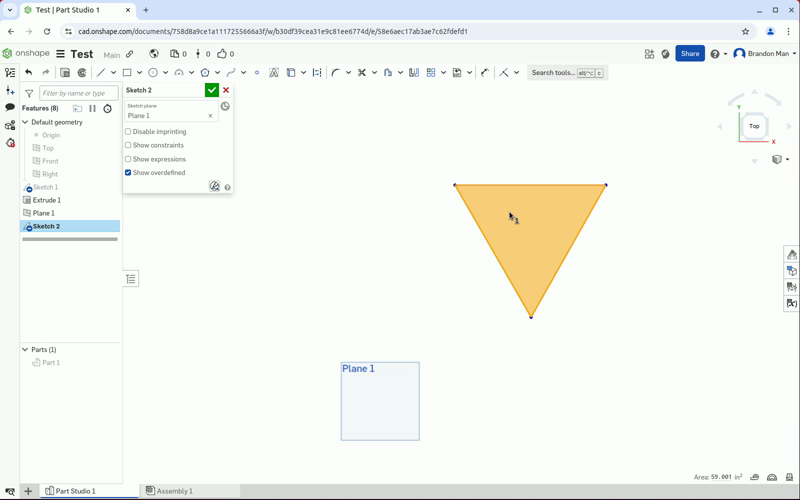
scroll(-6)
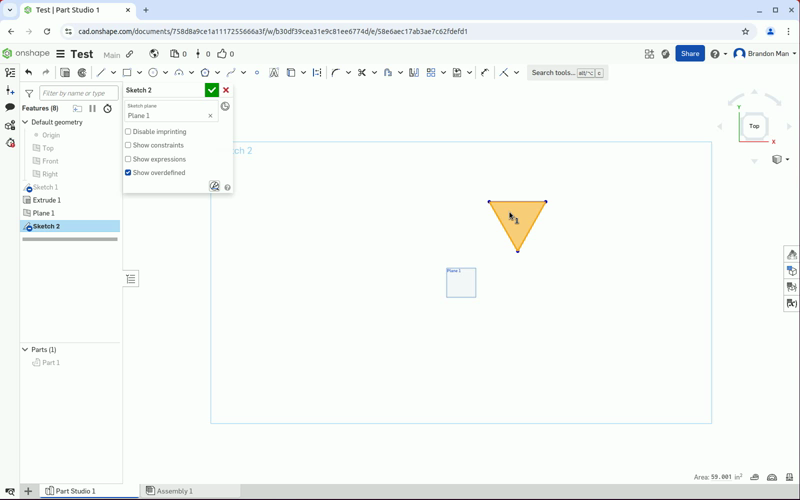
mouse_move(73, 352)
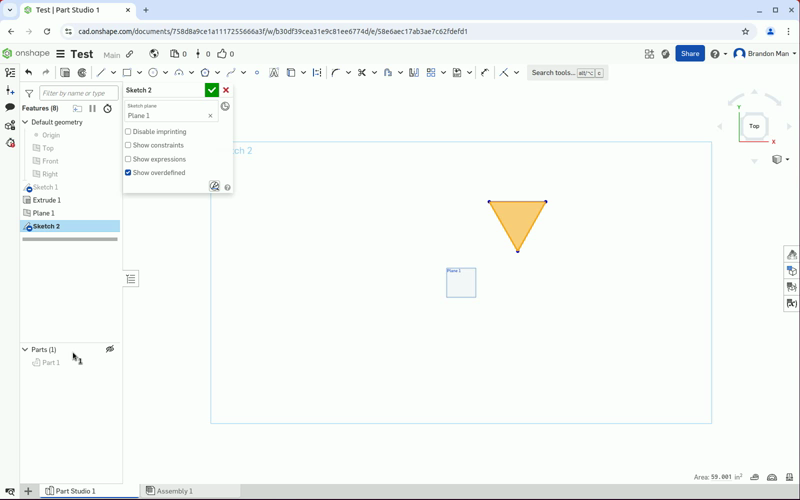
key(shift+y)
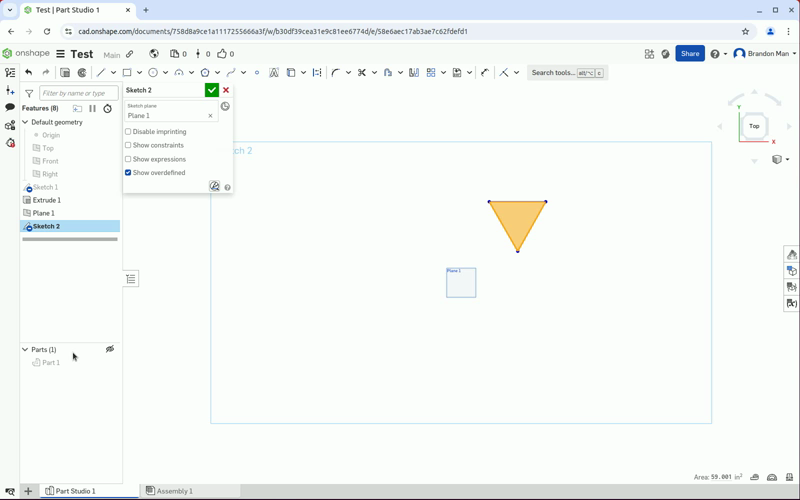
key(shift+e)
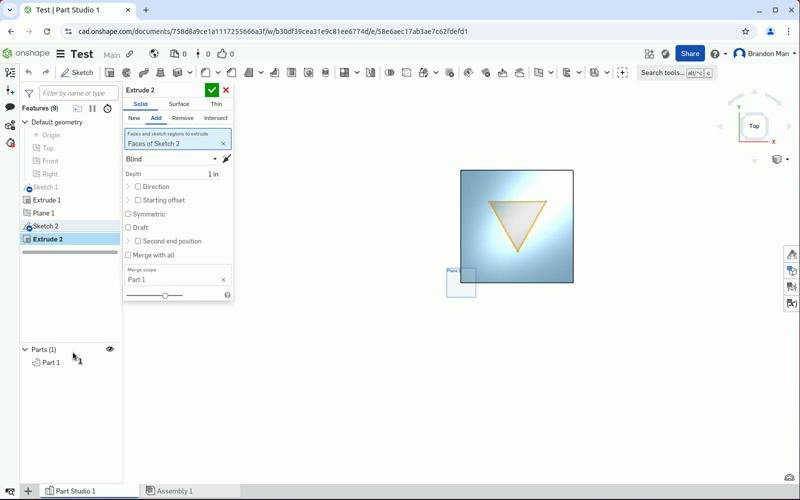
mouse_move(143, 106)
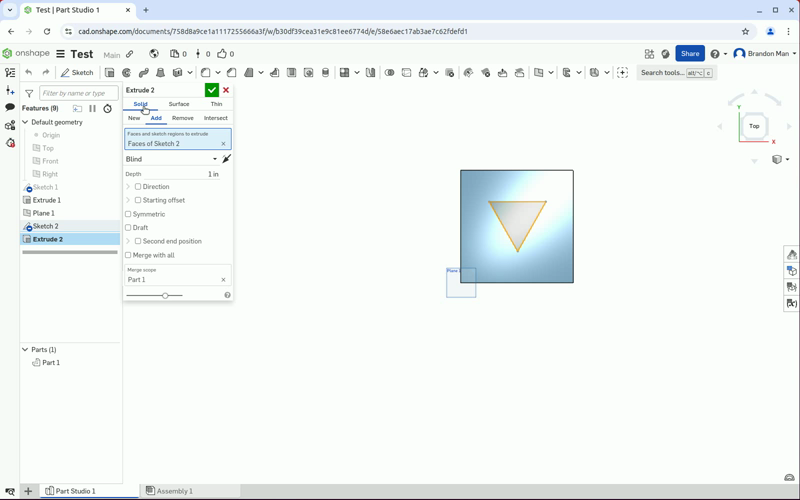
click(143, 106)
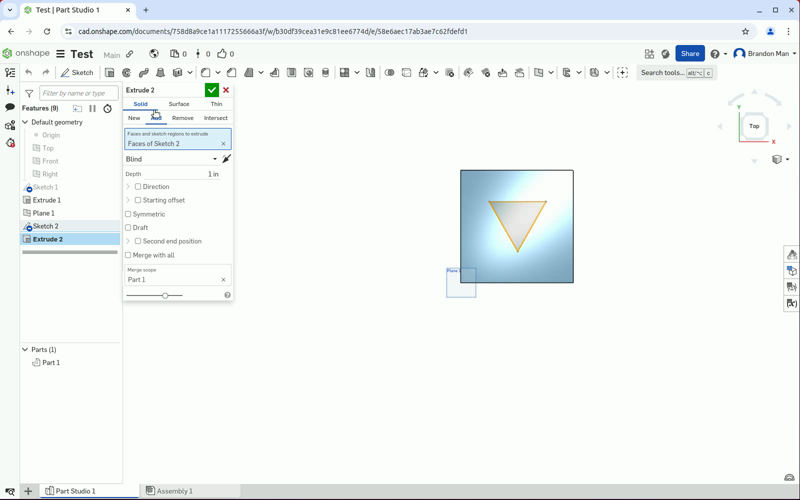
mouse_move(186, 120)
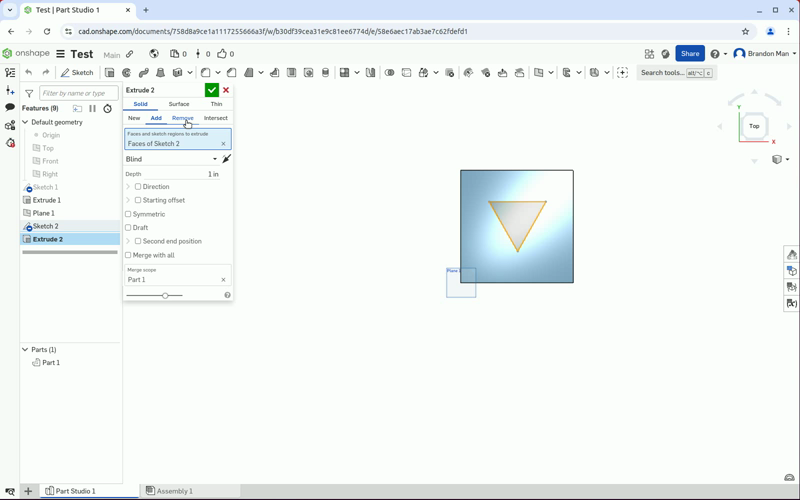
click(186, 120)
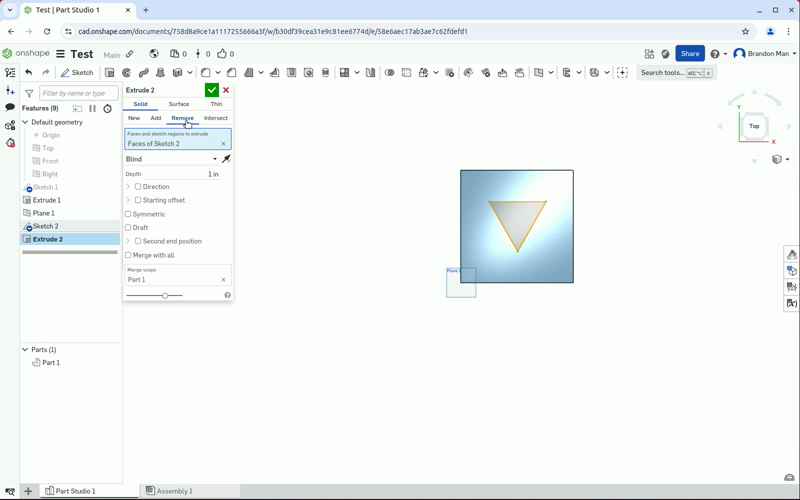
key(tab, 4)
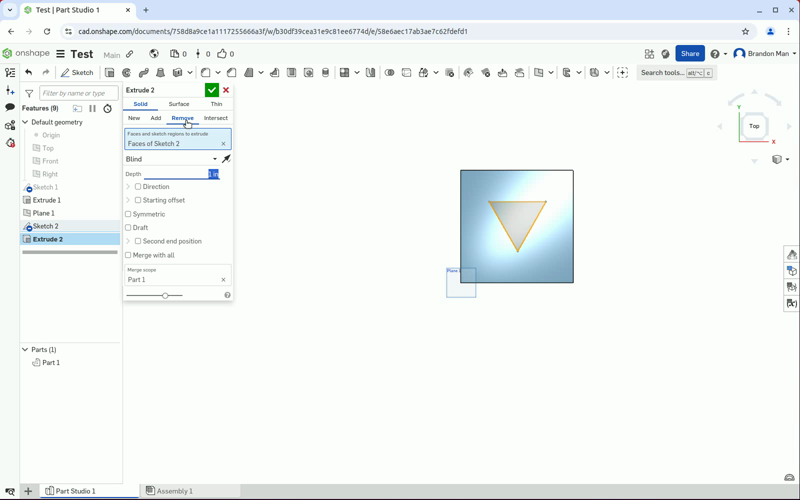
text(5.777)
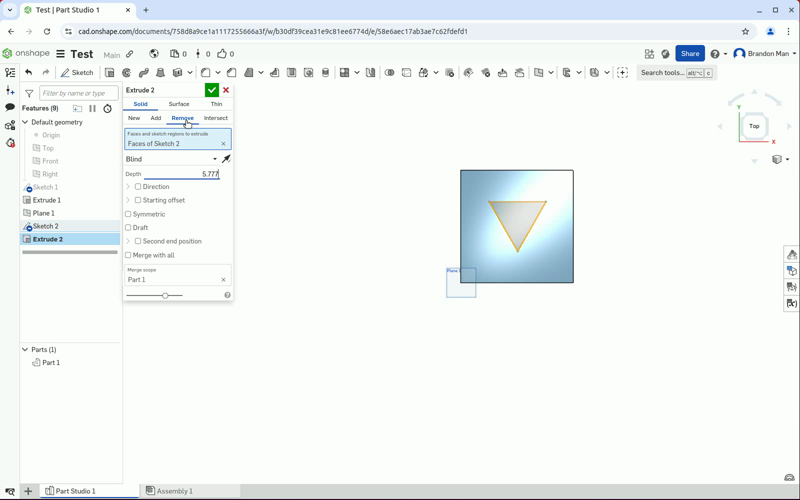
key(tab, 6)
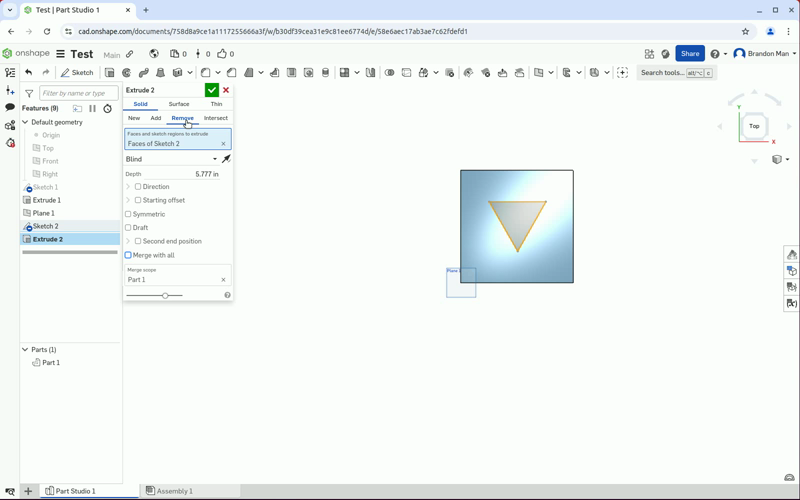
key(space)
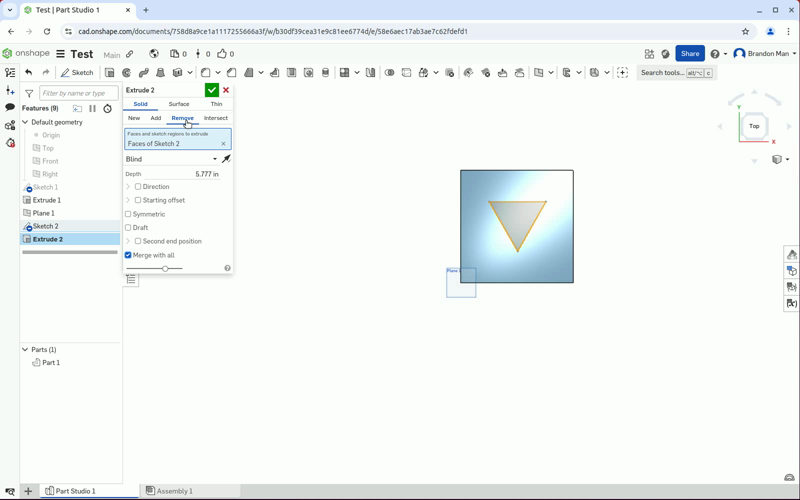
key(enter)
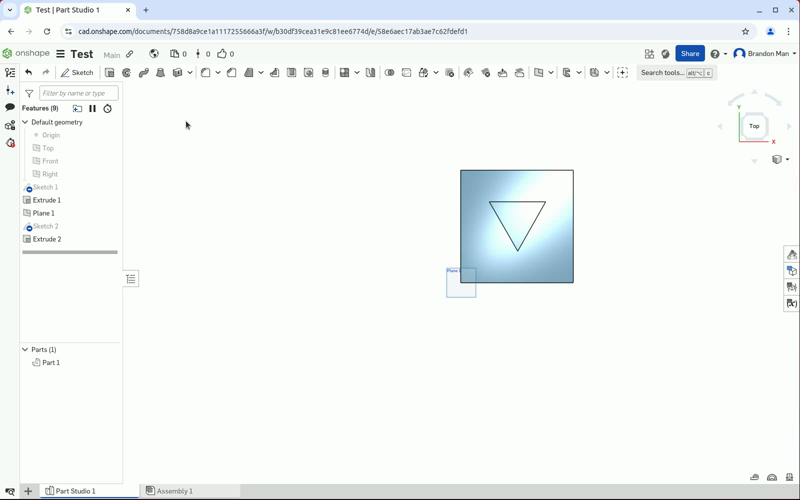
key(shift+h)
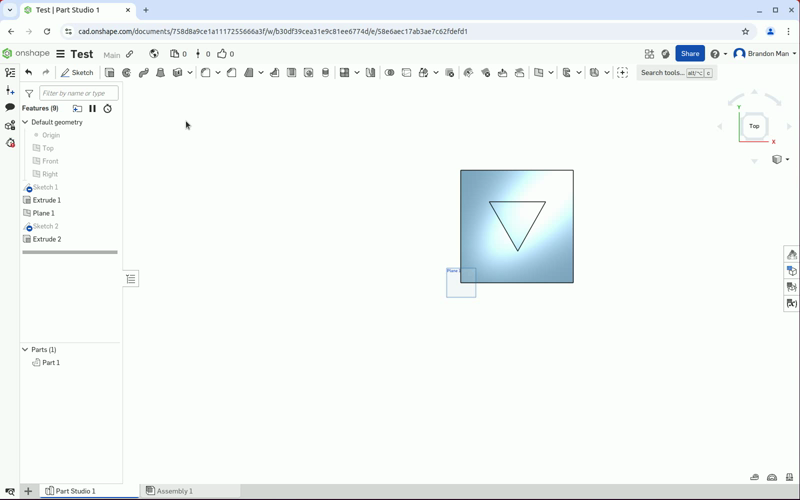
key(shift+h)
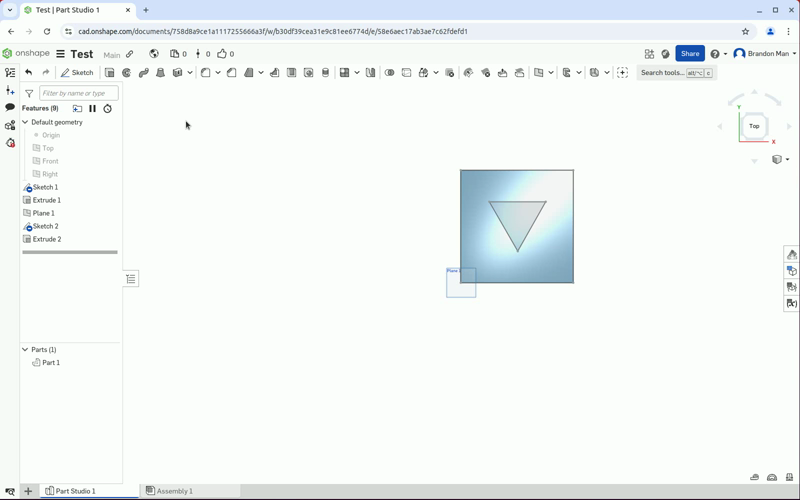
key(shift+7)
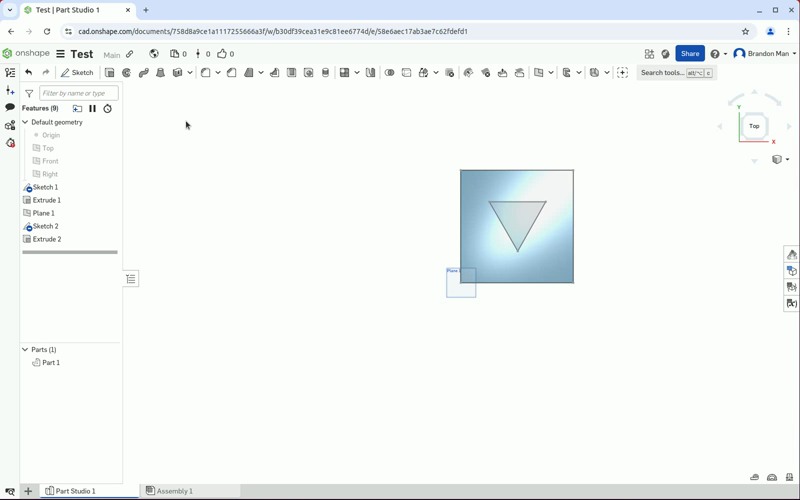
key(up, 3)
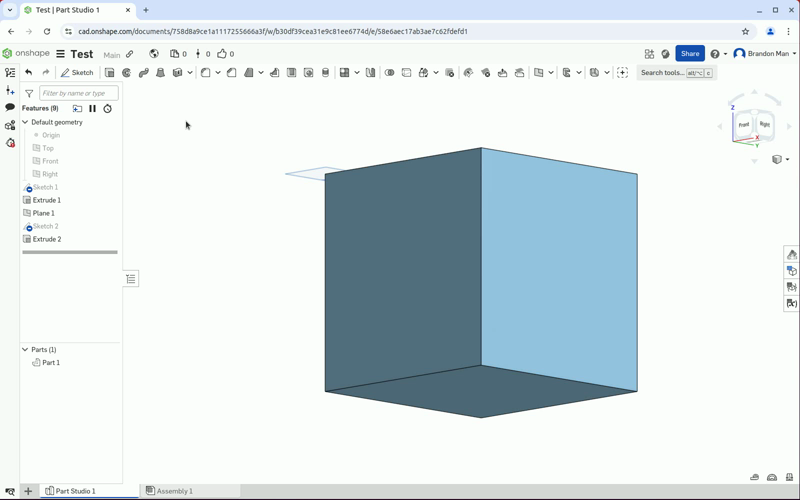
key(left, 3)
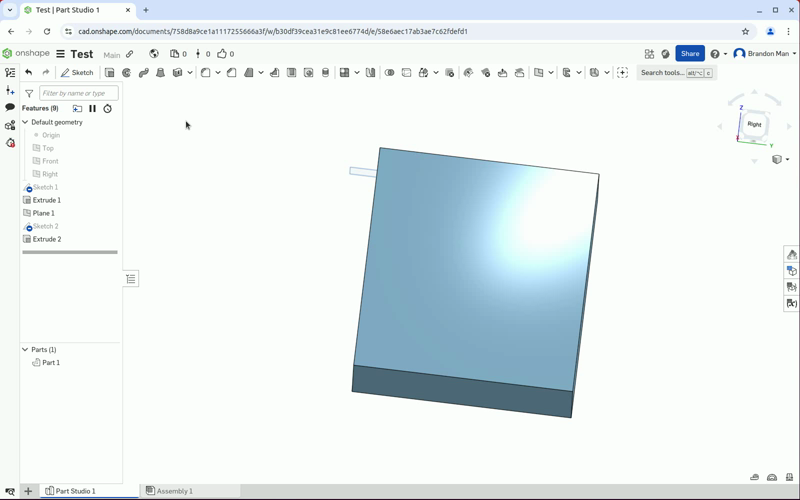
key(right, 3)
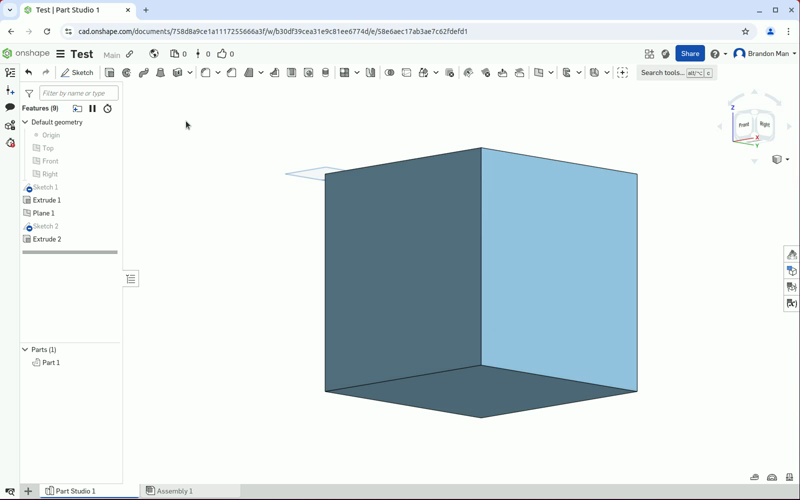
key(down, 3)
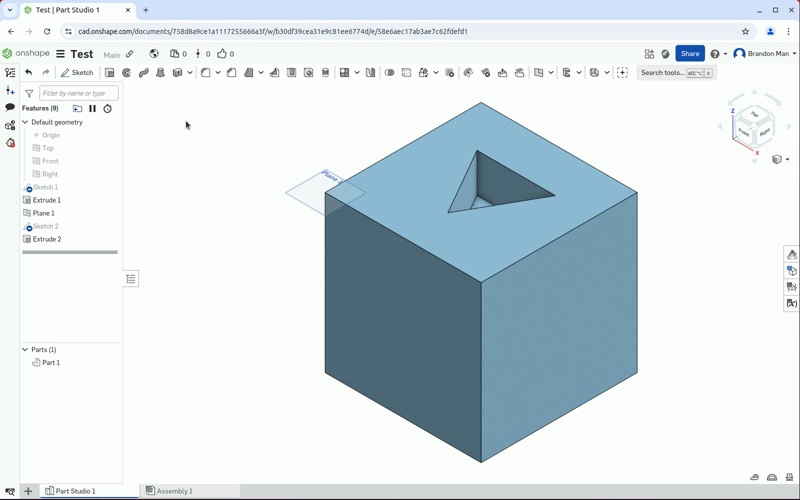
mouse_move(73, 189)
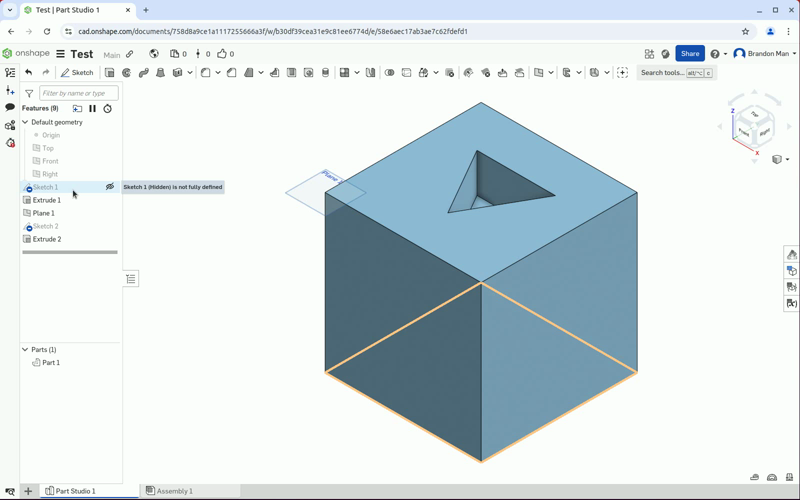
click(73, 189)